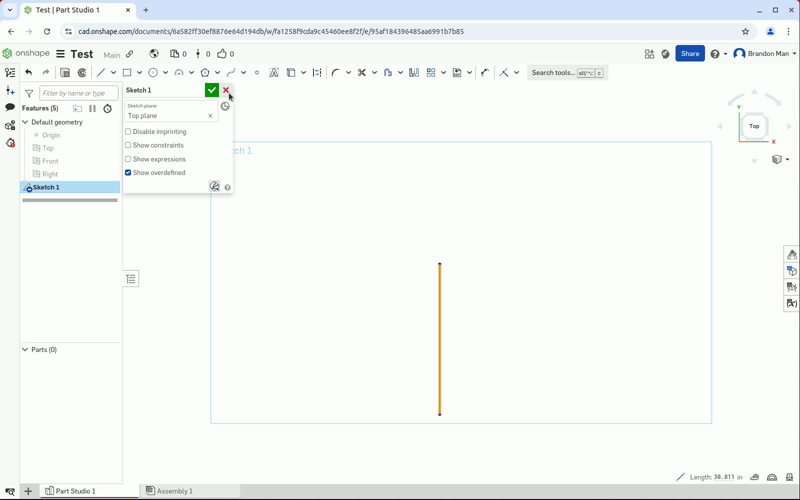
key(shift+h)
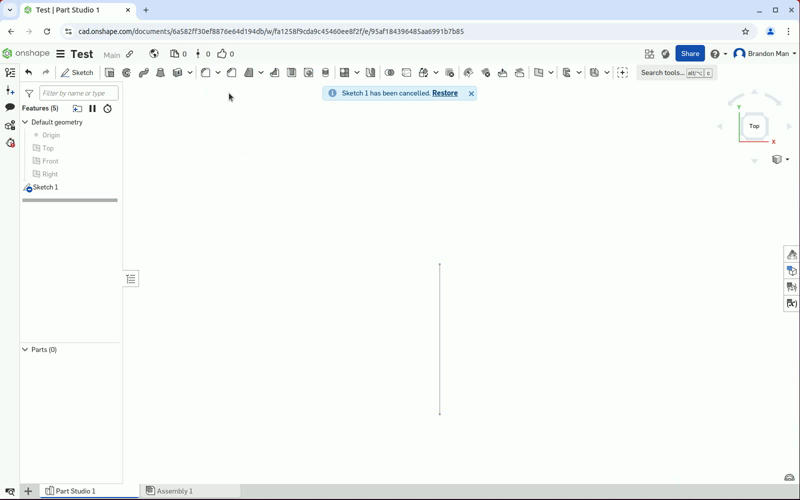
key(shift+s)
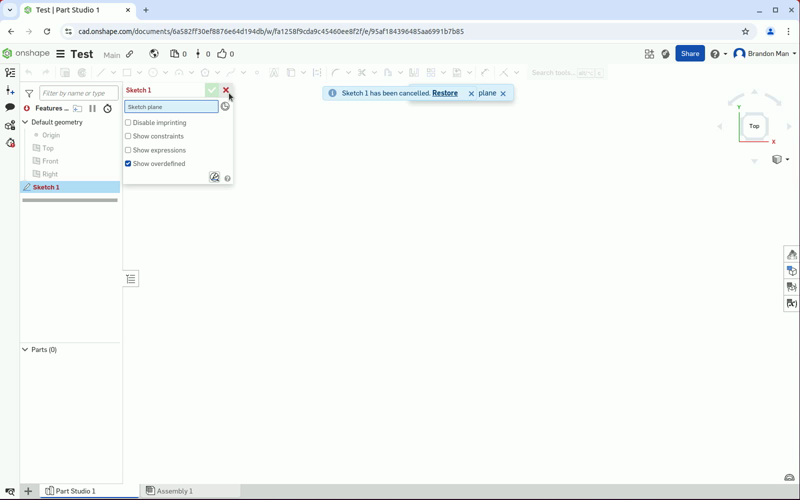
mouse_move(73, 150)
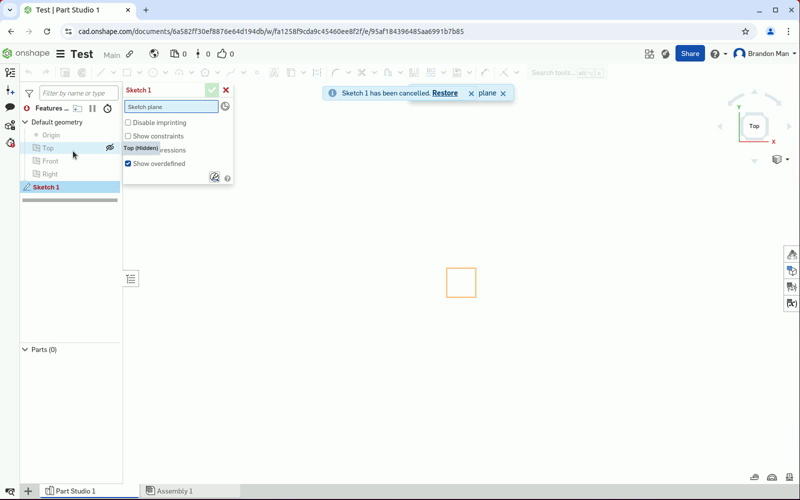
click(73, 150)
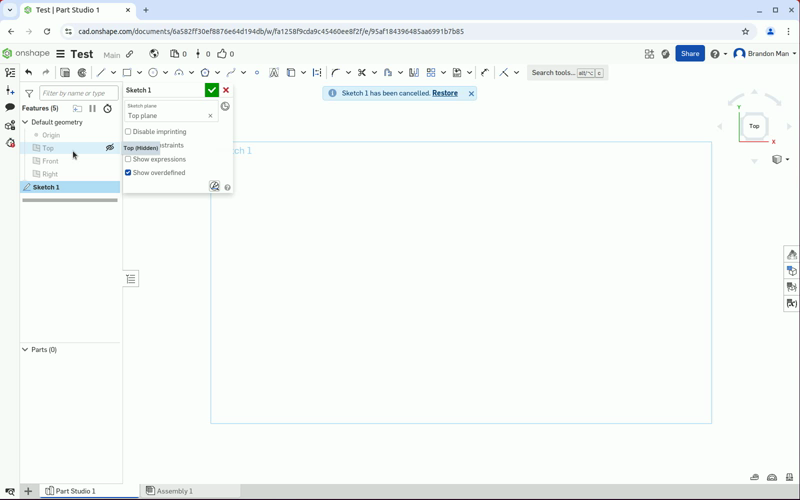
mouse_move(73, 352)
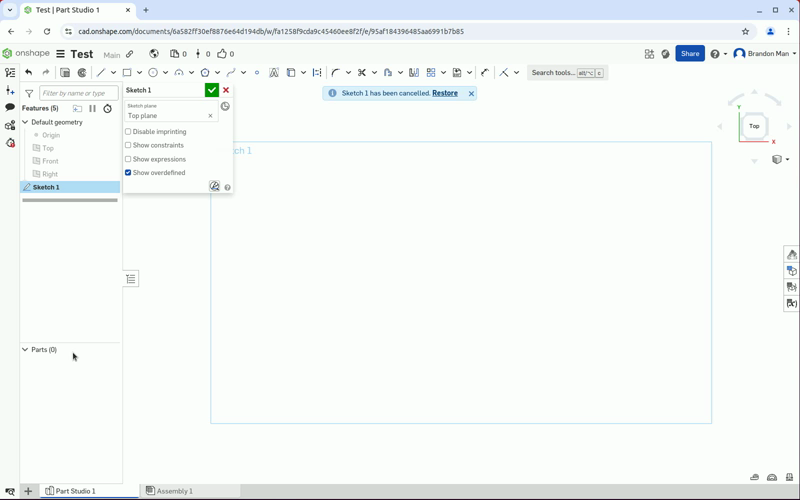
key(y)
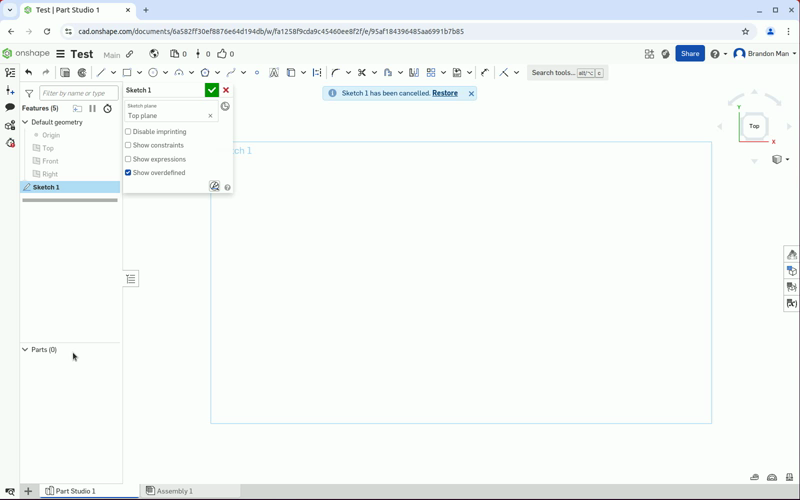
key(l)
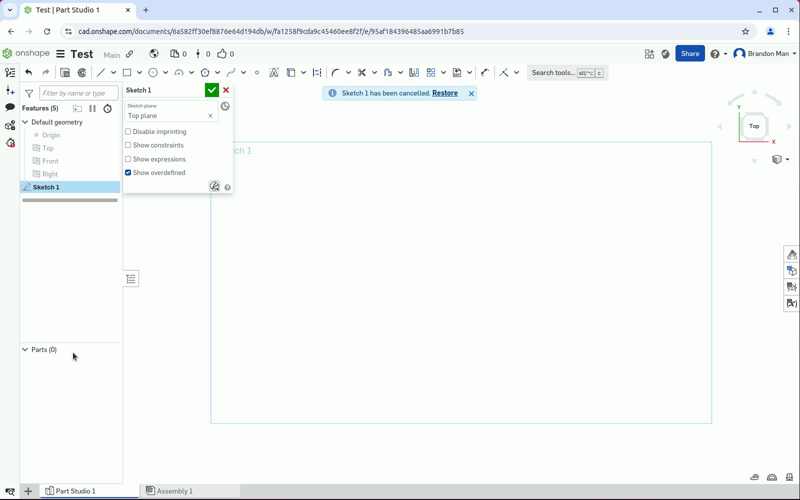
key_down(shift)
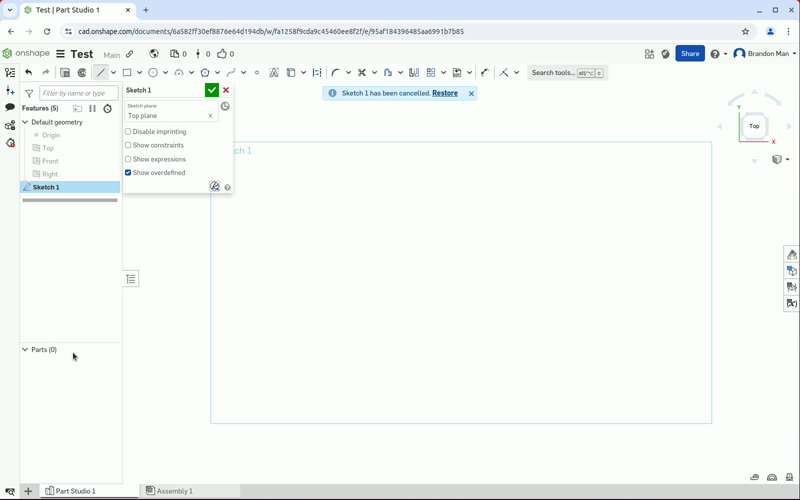
mouse_move(460, 282)
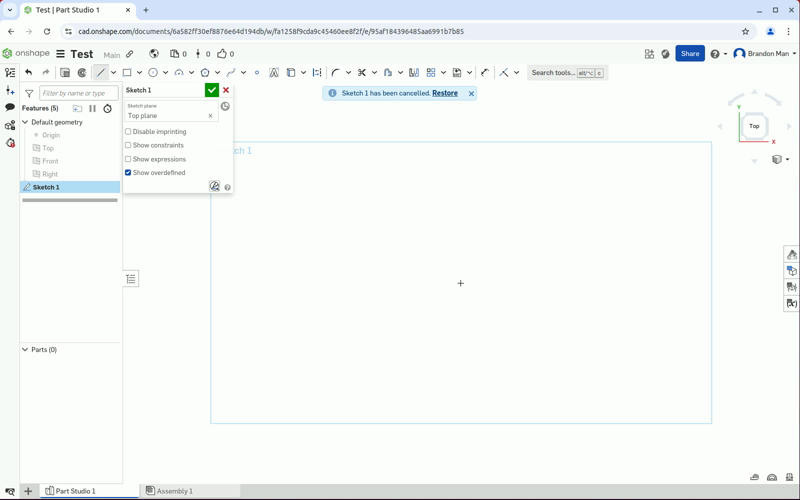
click(460, 282)
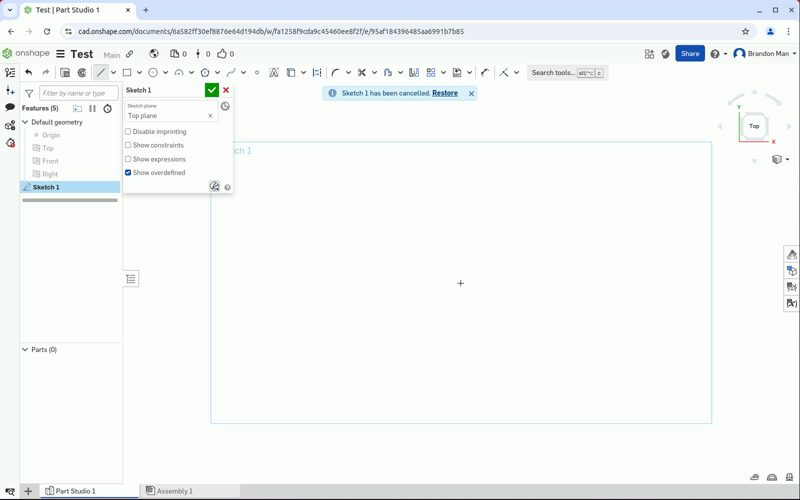
key_up(shift)
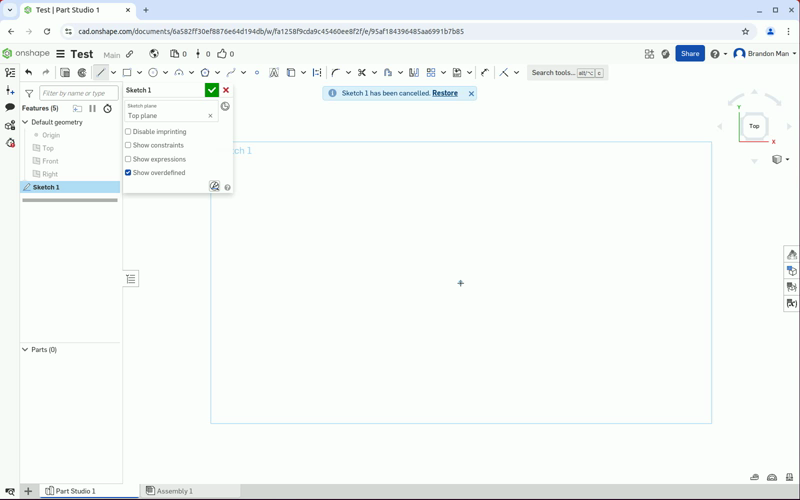
key_down(shift)
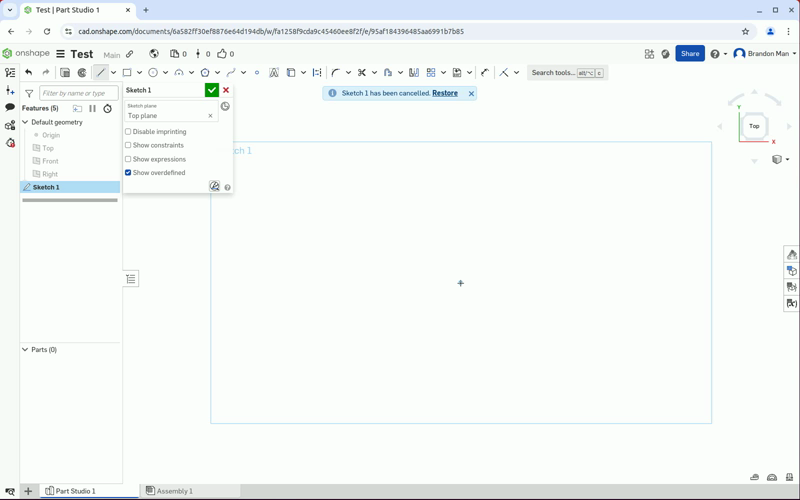
mouse_move(490, 282)
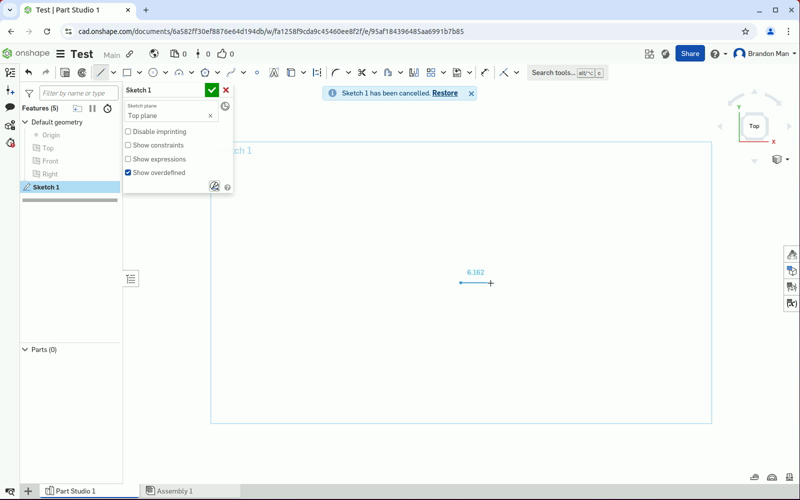
mouse_move(508, 282)
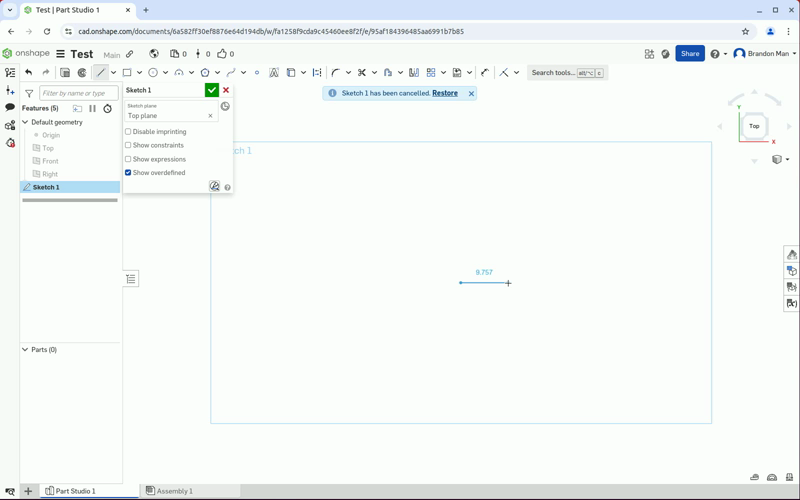
click(508, 282)
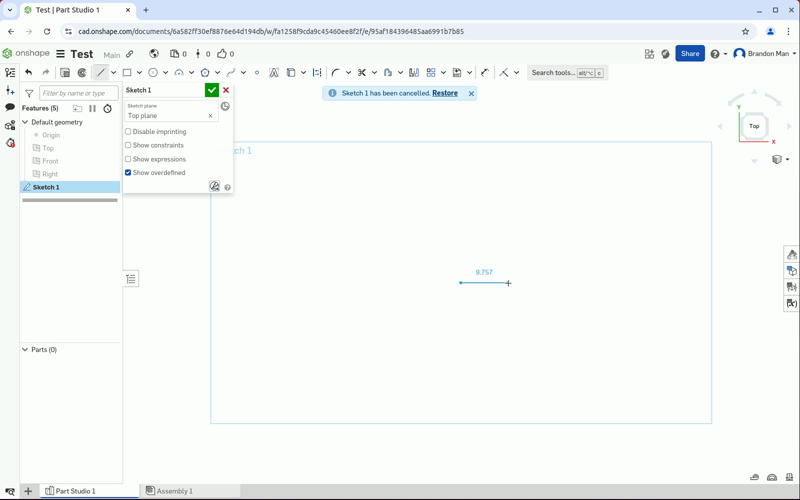
key_up(shift)
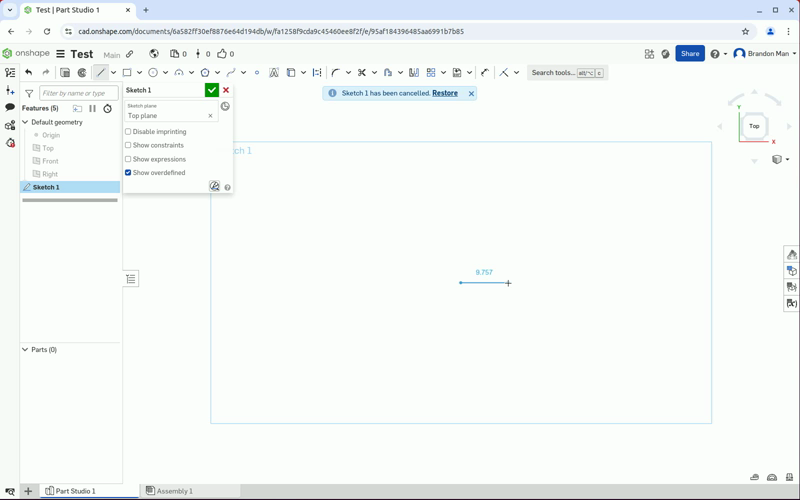
key_down(shift)
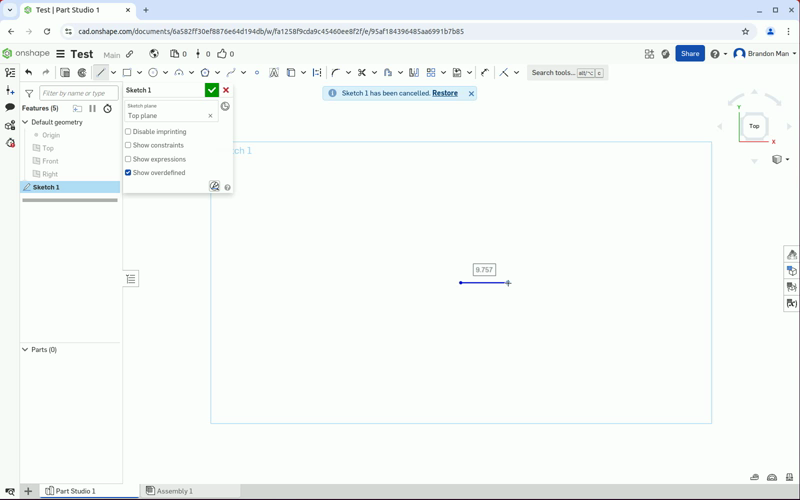
mouse_move(538, 282)
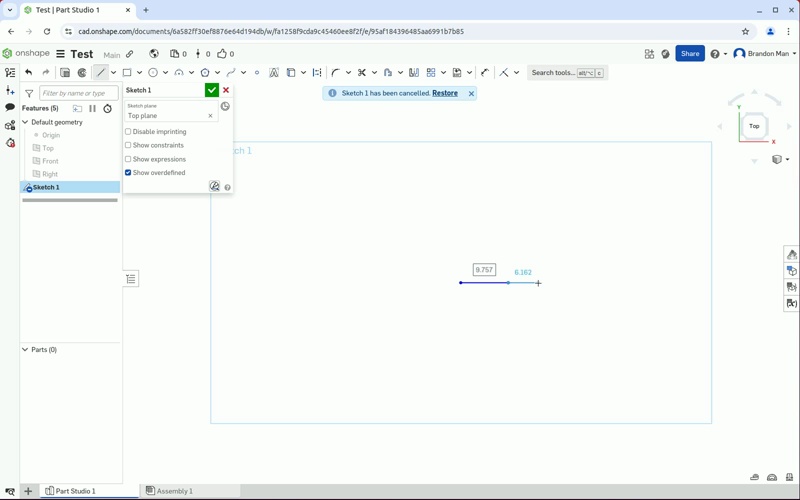
mouse_move(508, 226)
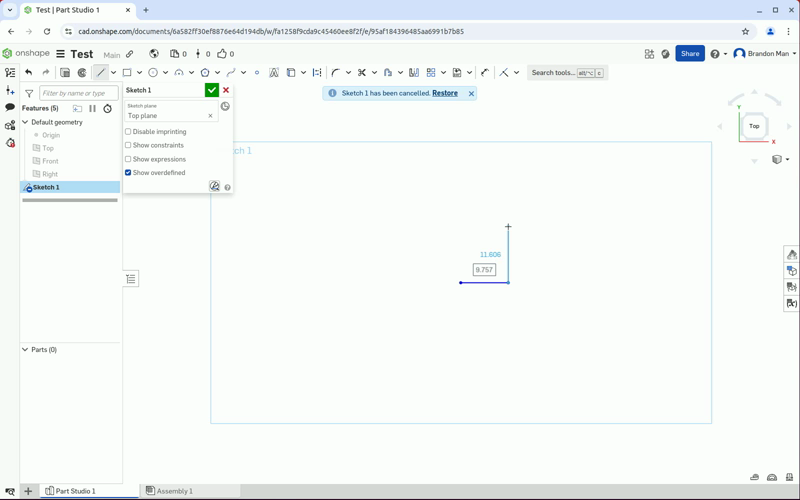
click(508, 226)
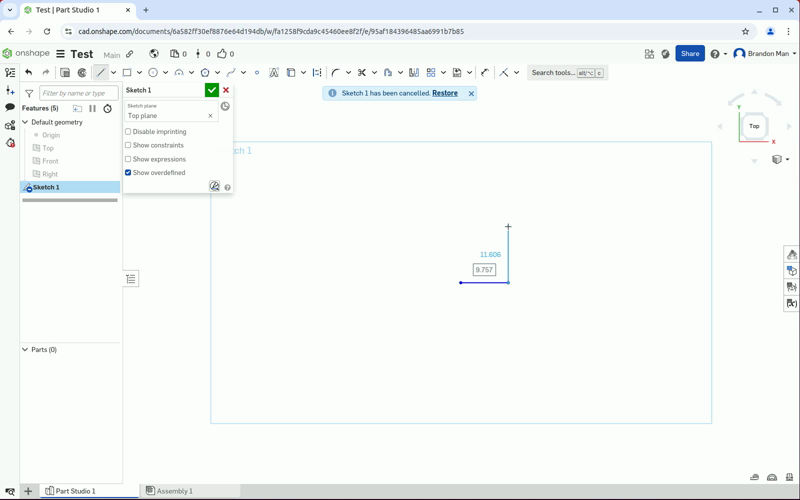
key_up(shift)
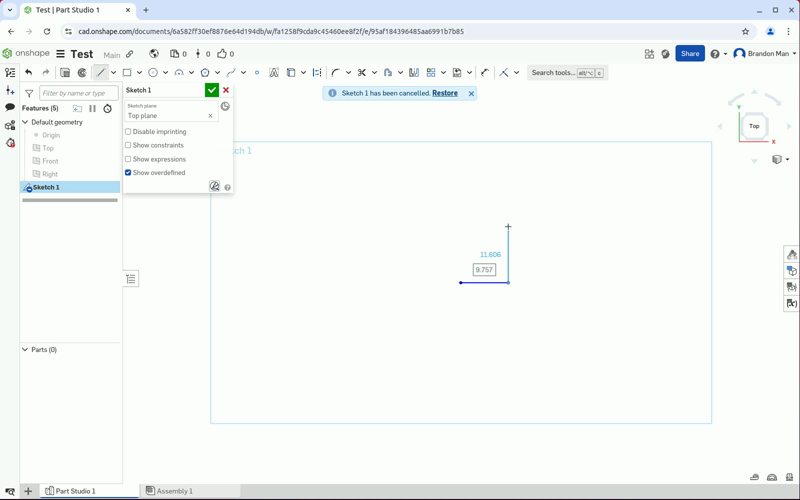
key_down(shift)
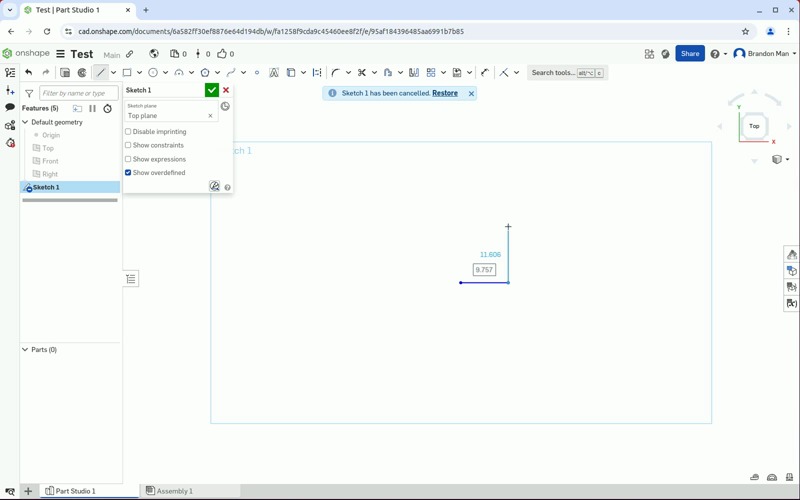
mouse_move(538, 226)
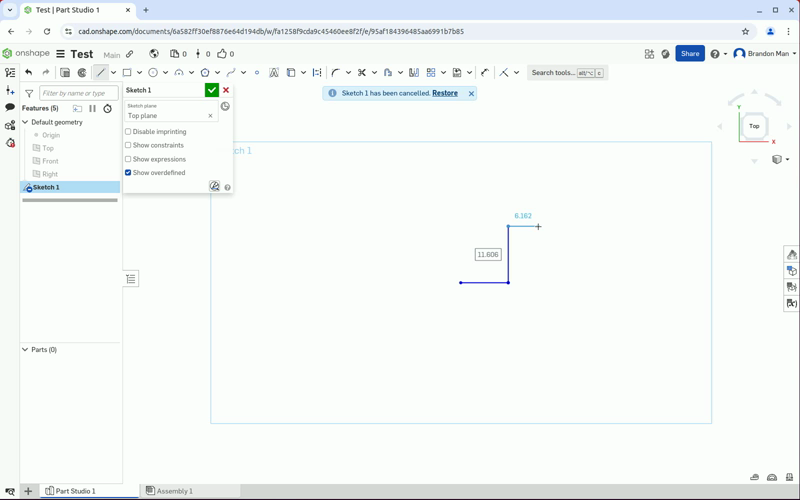
mouse_move(460, 226)
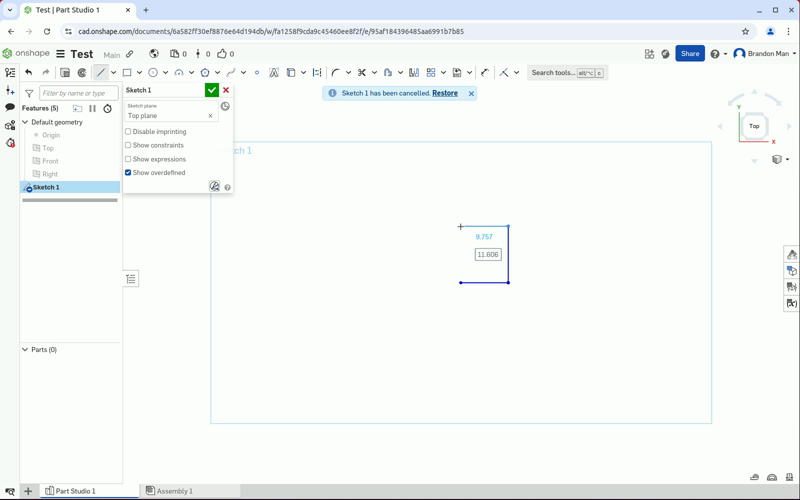
click(460, 226)
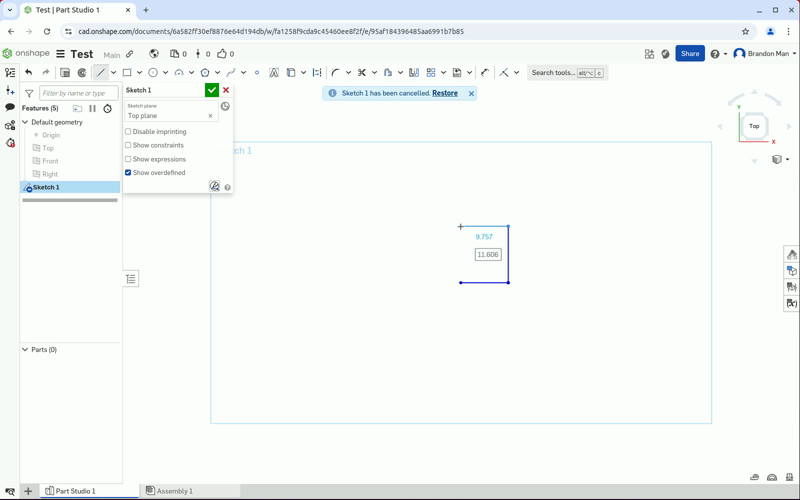
key_up(shift)
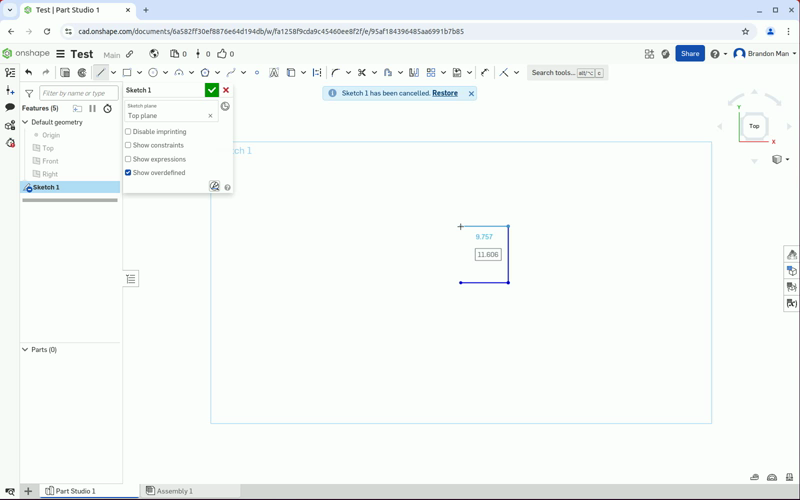
mouse_move(490, 226)
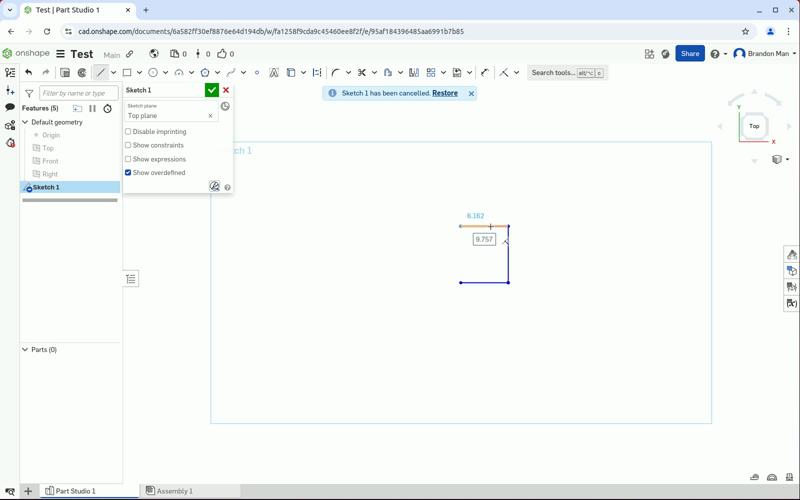
key_down(shift)
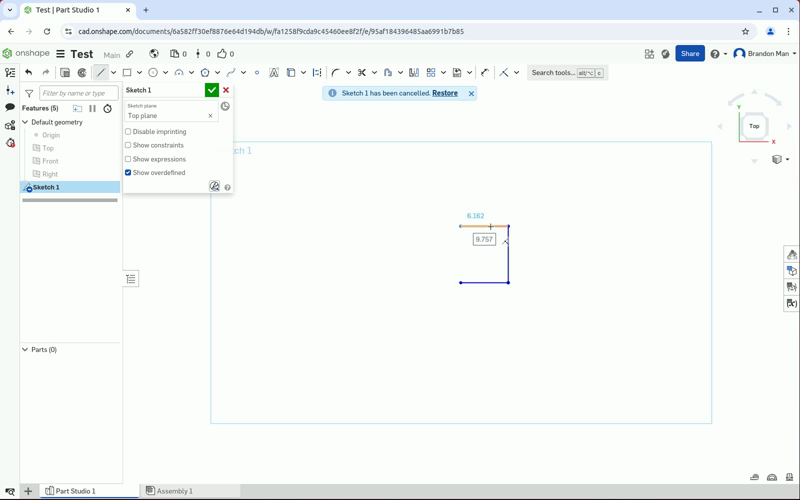
mouse_move(460, 282)
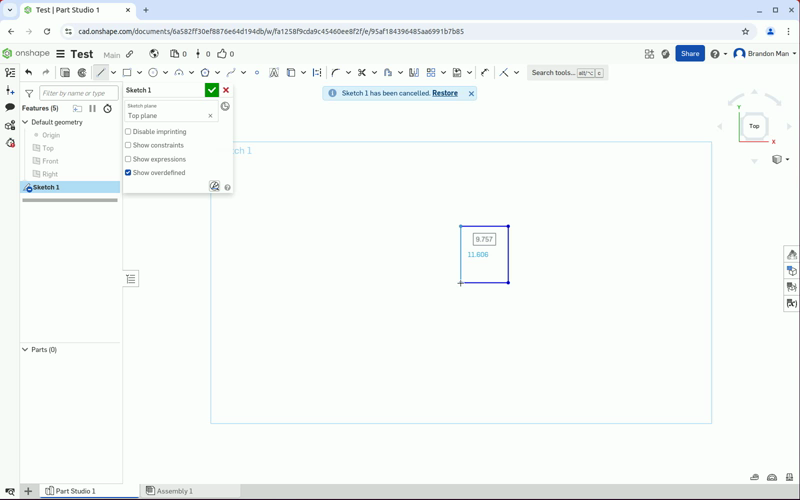
key_up(shift)
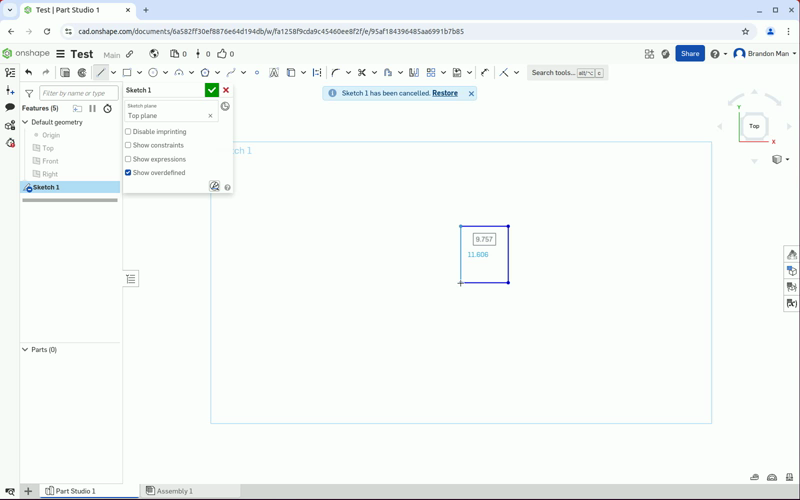
click(460, 282)
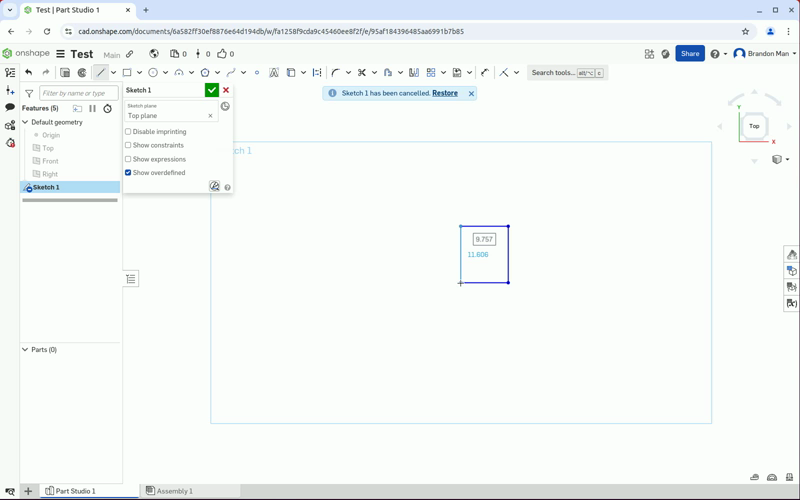
key(esc)
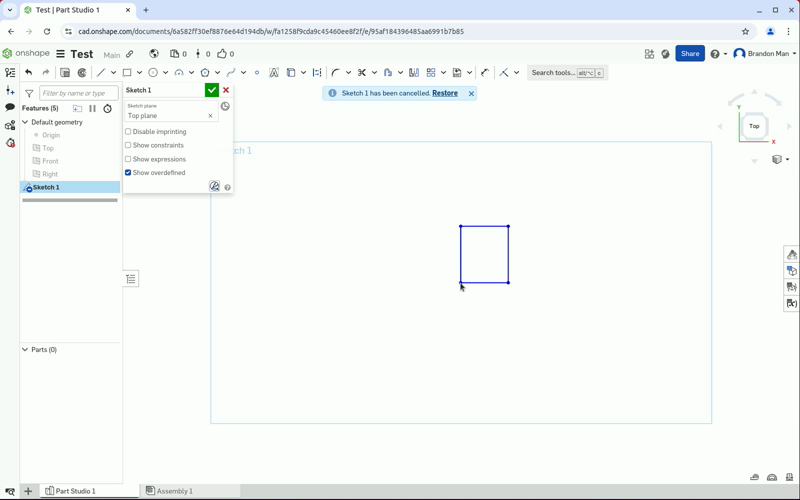
mouse_move(499, 274)
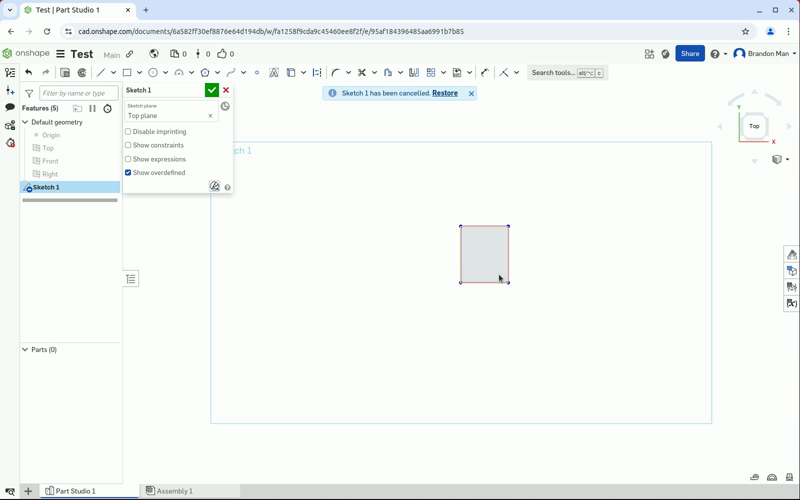
click(499, 274)
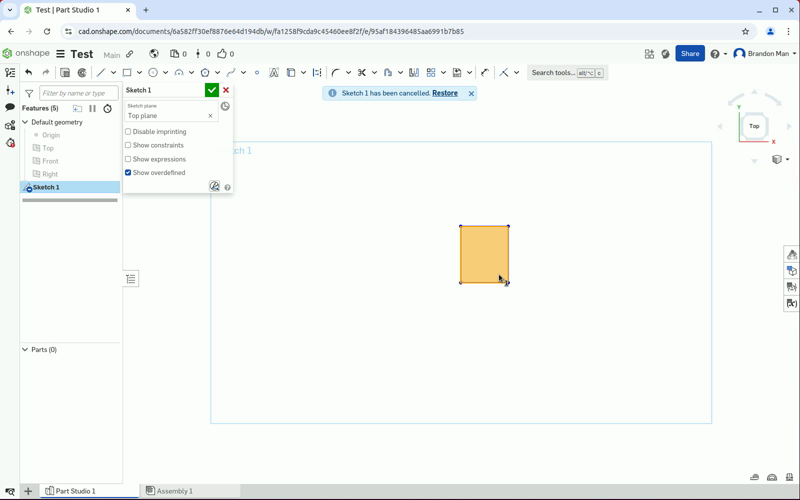
mouse_move(73, 352)
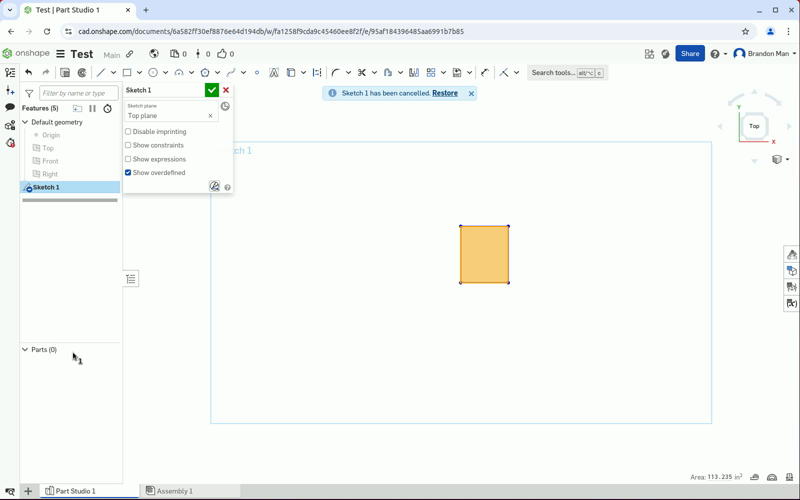
key(shift+y)
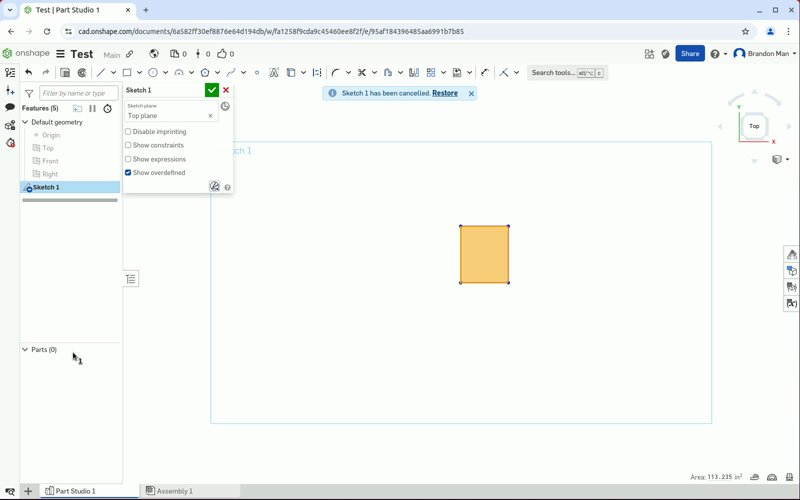
key(shift+e)
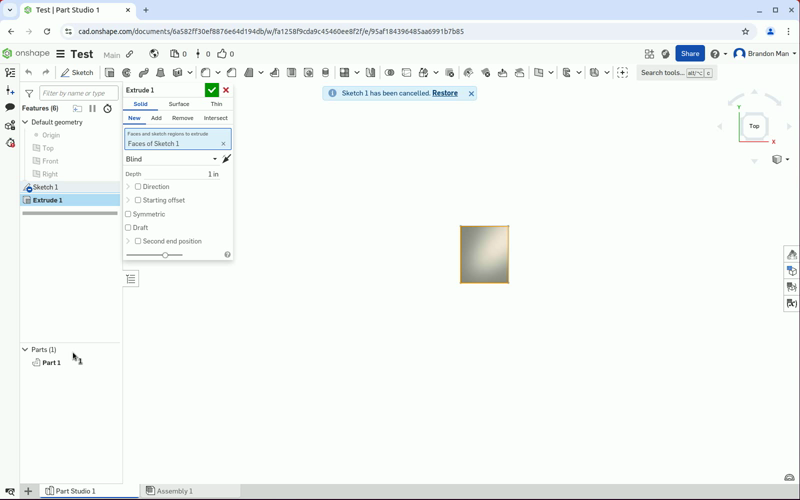
mouse_move(143, 106)
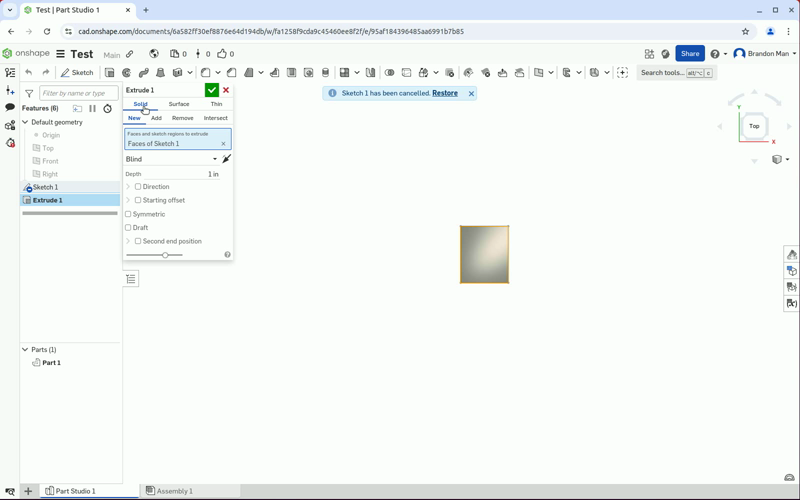
click(143, 106)
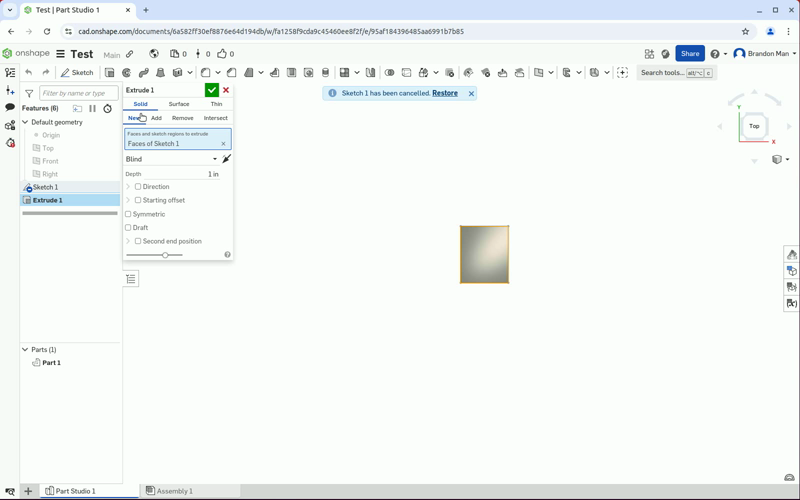
mouse_move(137, 120)
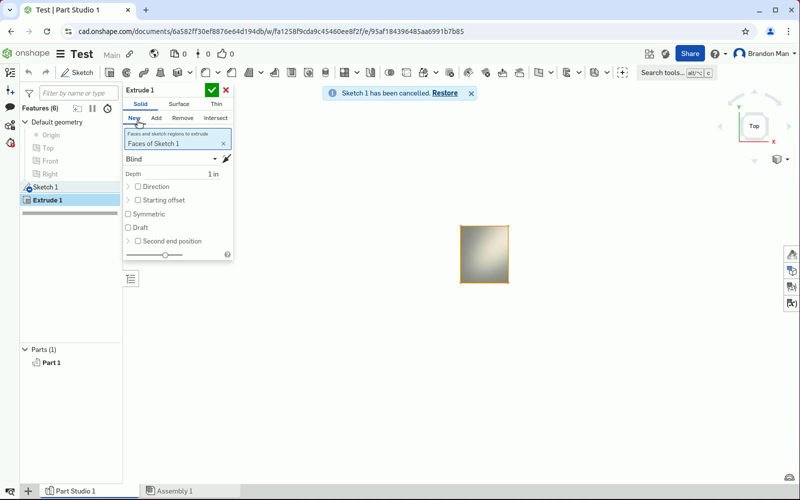
click(137, 120)
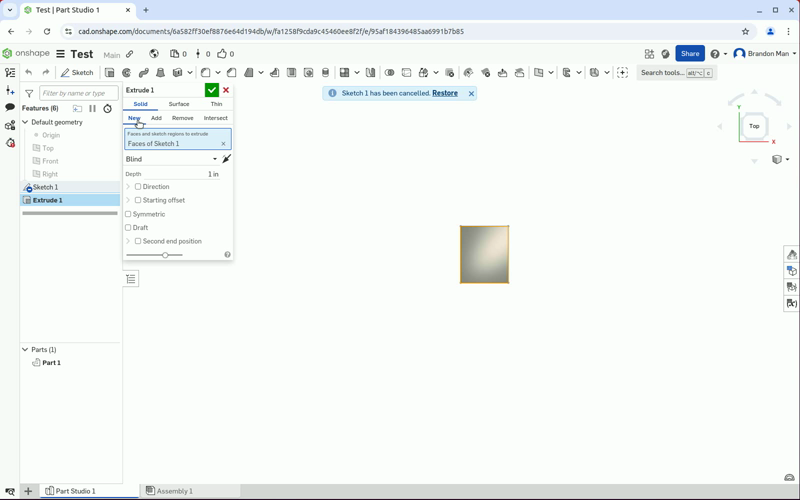
key(tab, 4)
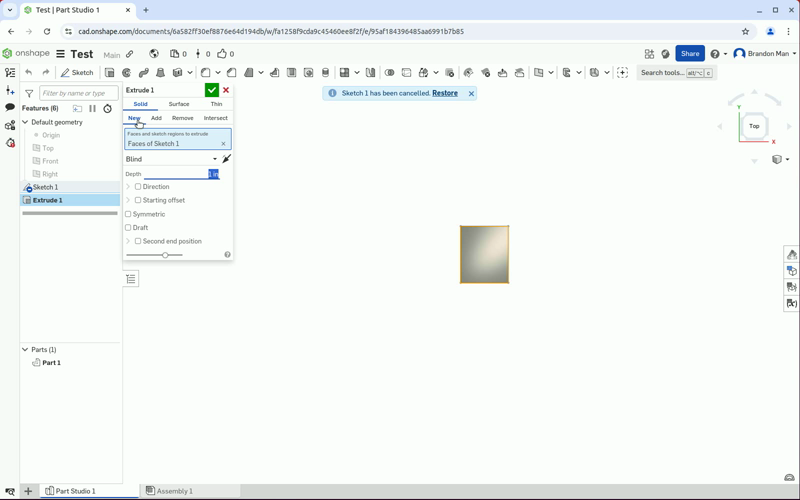
text(15.405)
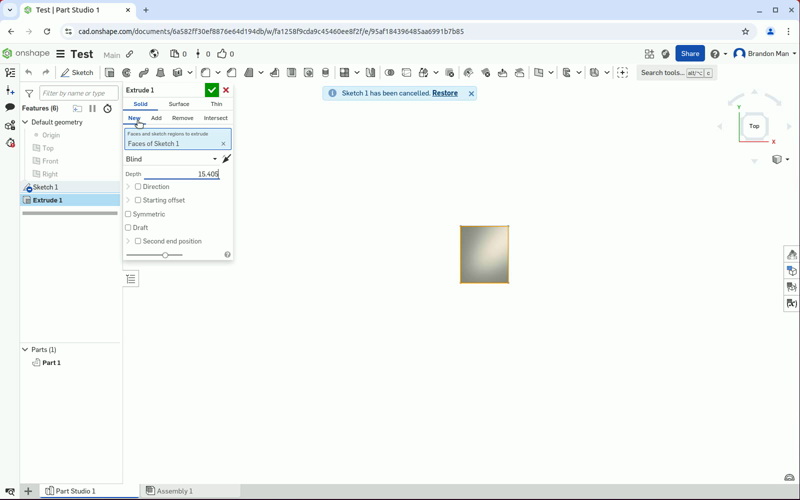
key(enter)
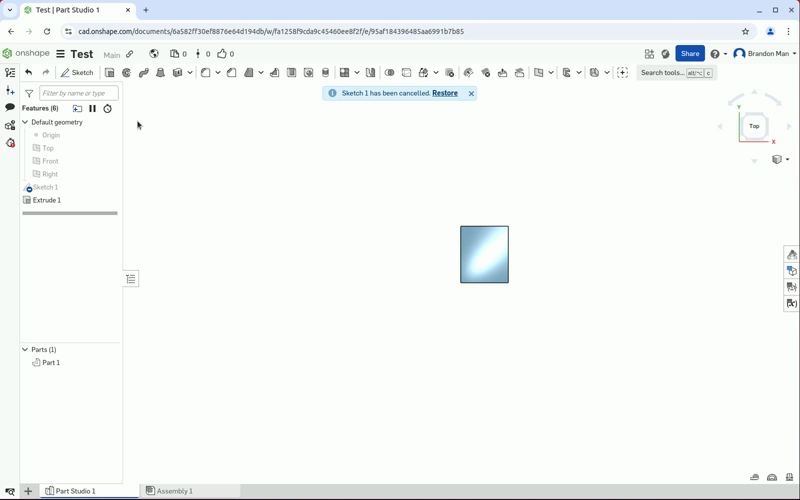
key(shift+h)
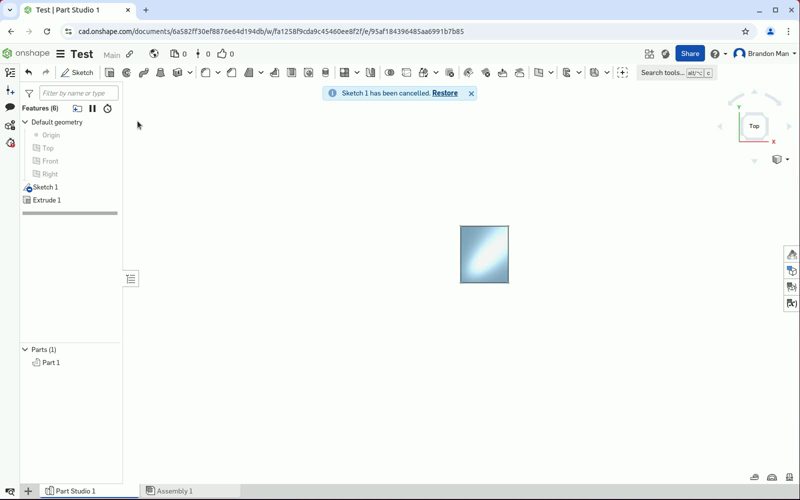
key(shift+h)
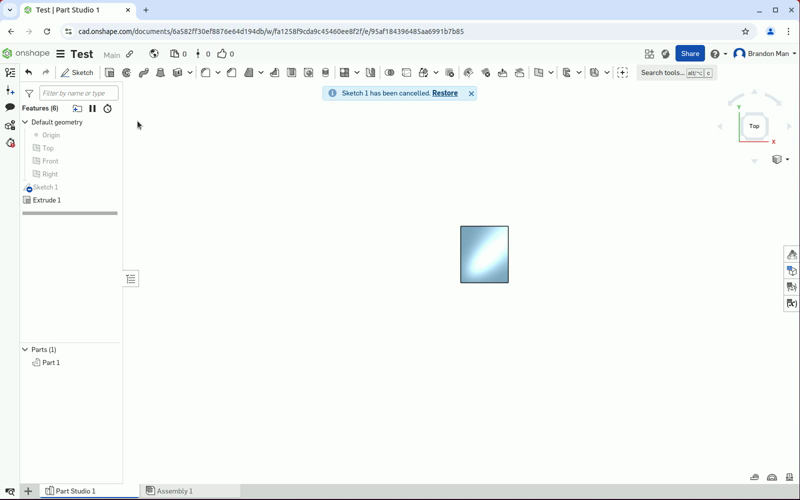
mouse_move(73, 189)
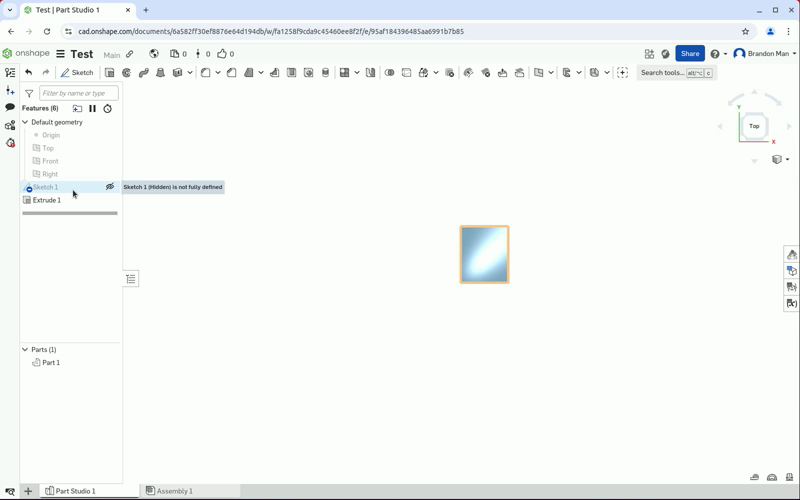
click(73, 189)
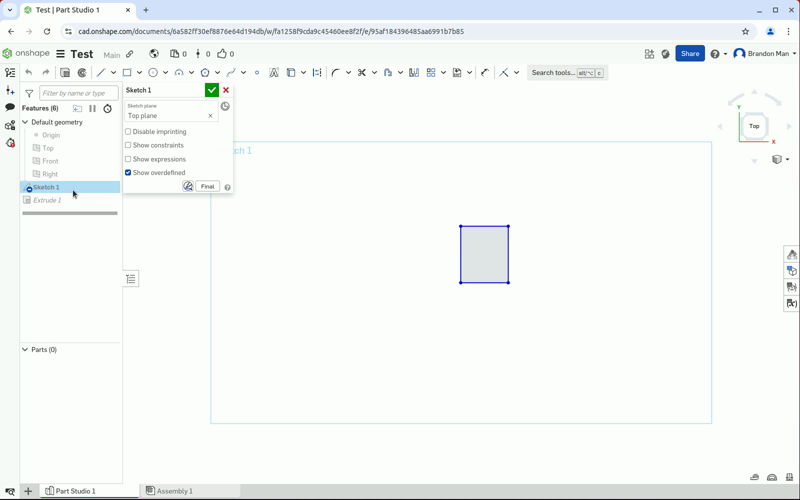
mouse_move(229, 92)
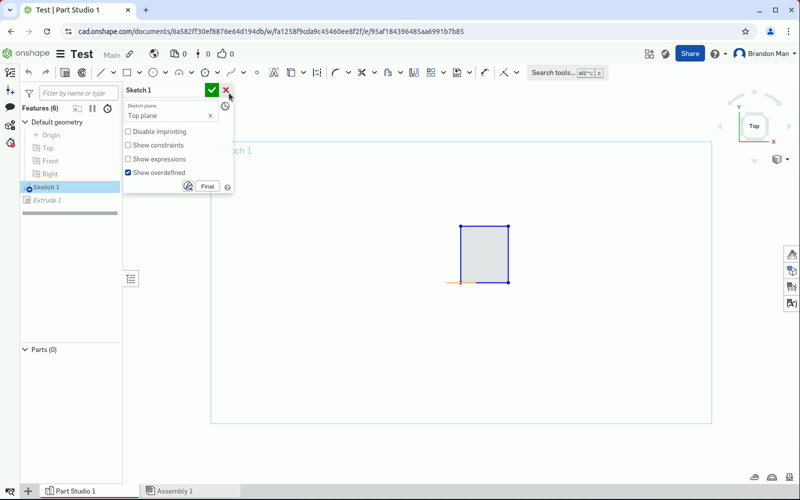
click(229, 92)
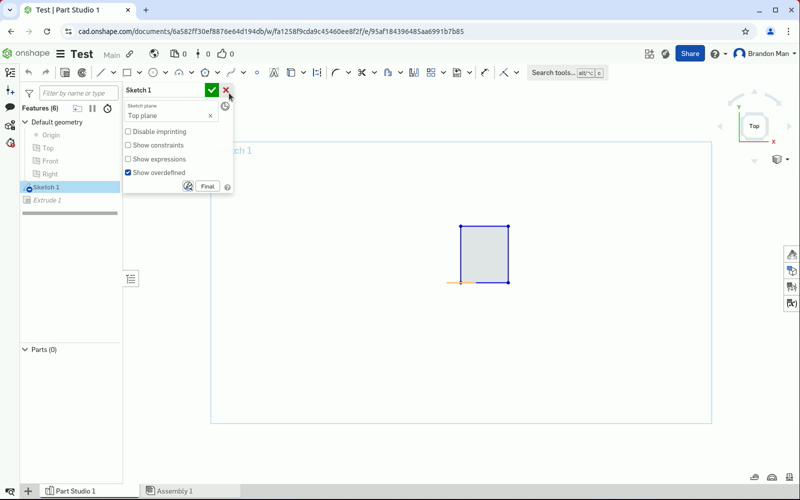
key(shift+s)
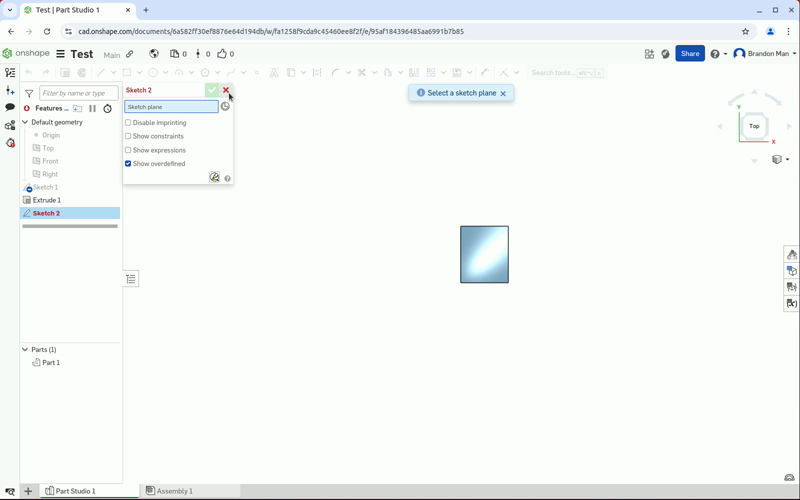
mouse_move(73, 150)
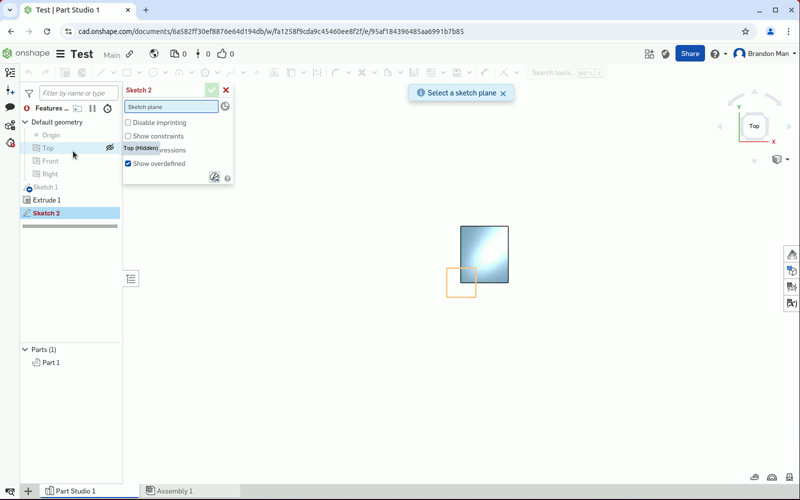
click(73, 150)
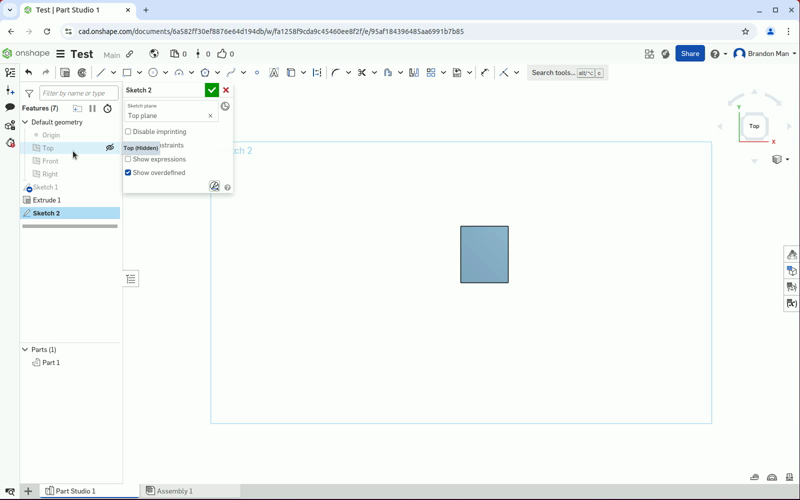
mouse_move(73, 352)
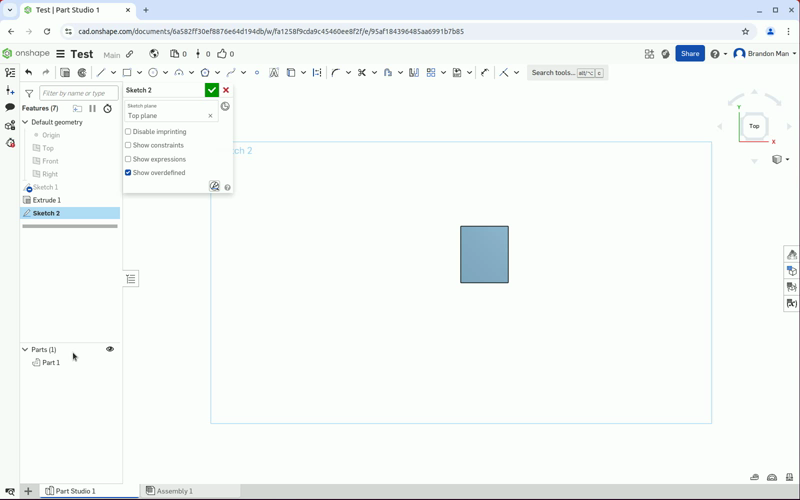
key(y)
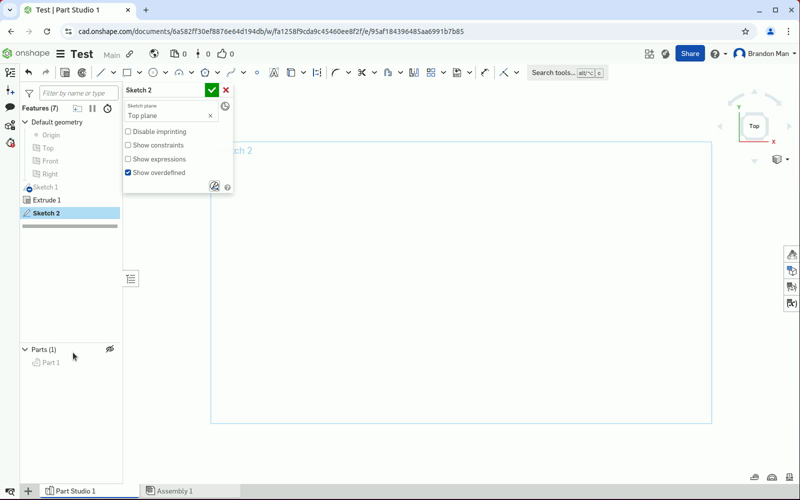
key(l)
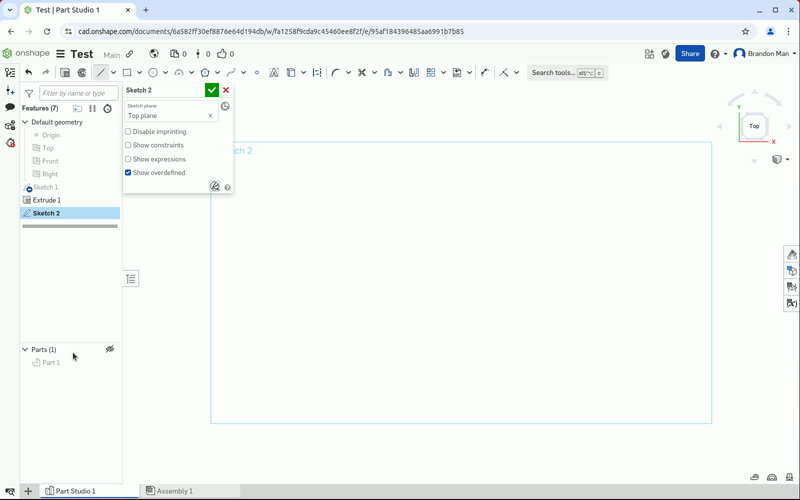
key_down(shift)
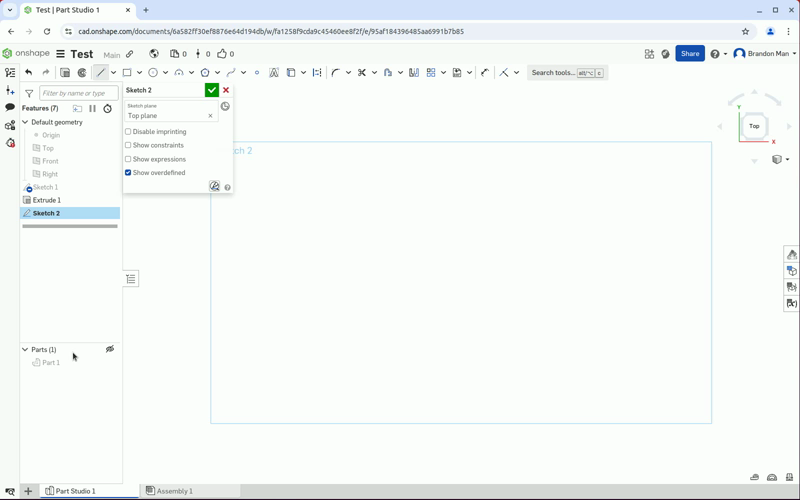
mouse_move(507, 282)
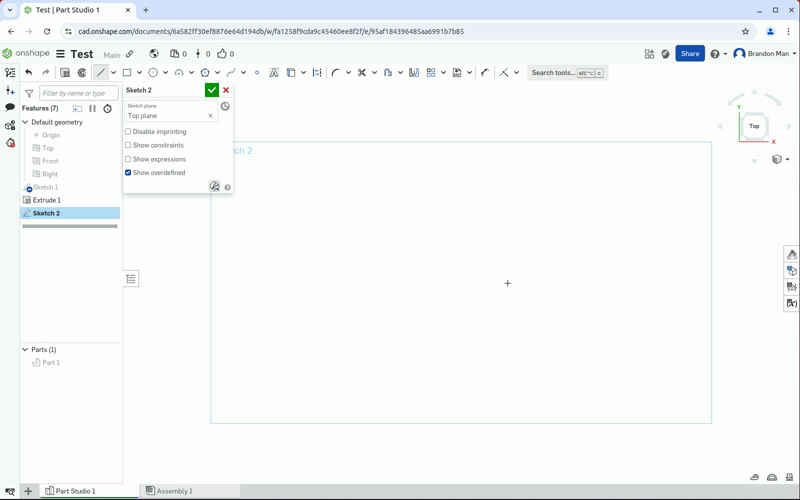
click(507, 282)
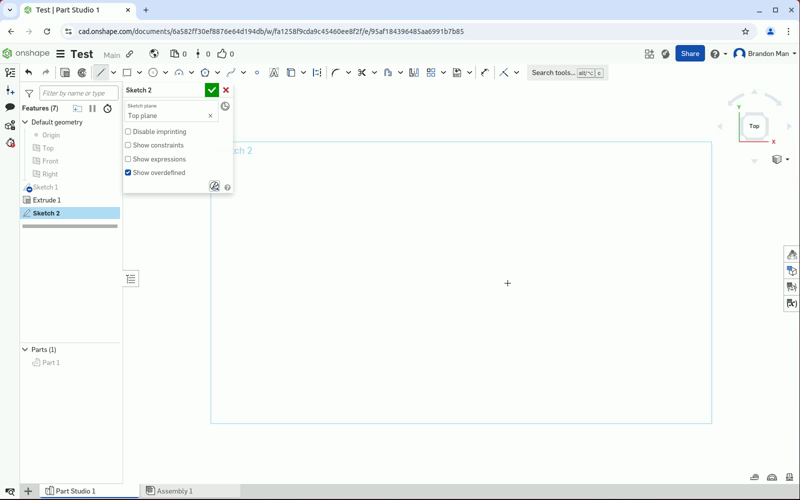
key_up(shift)
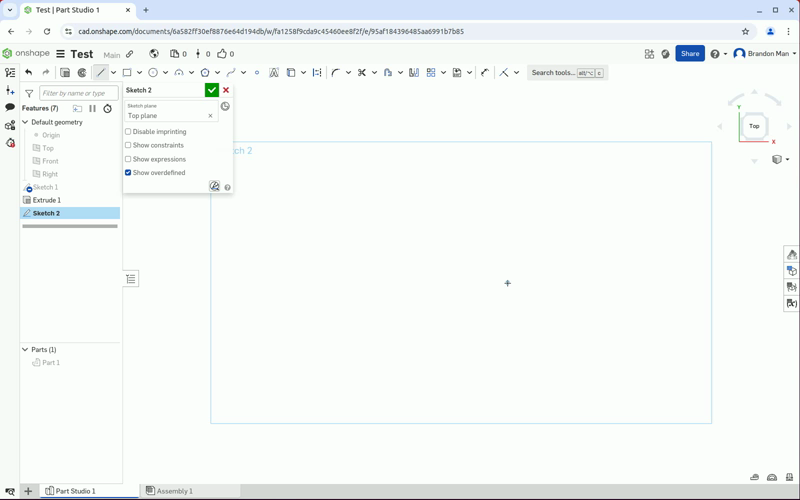
key_down(shift)
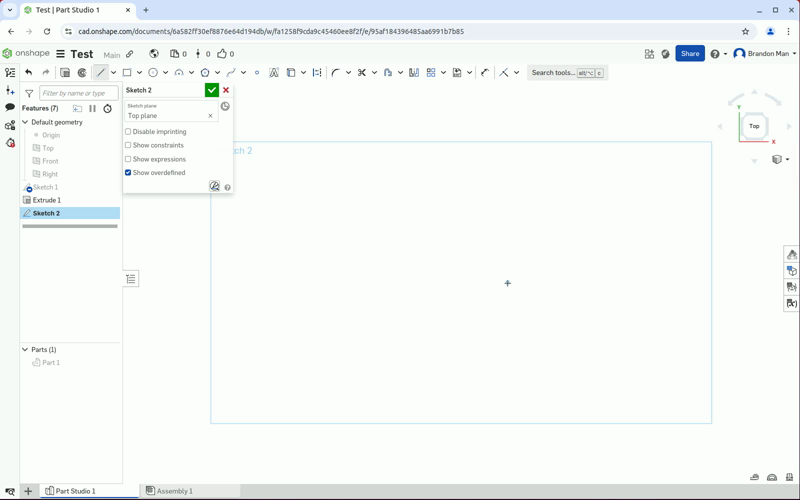
mouse_move(573, 282)
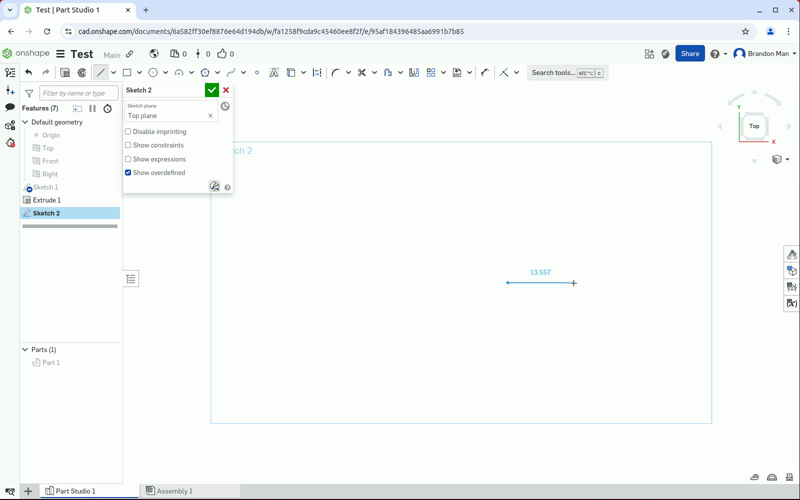
click(573, 282)
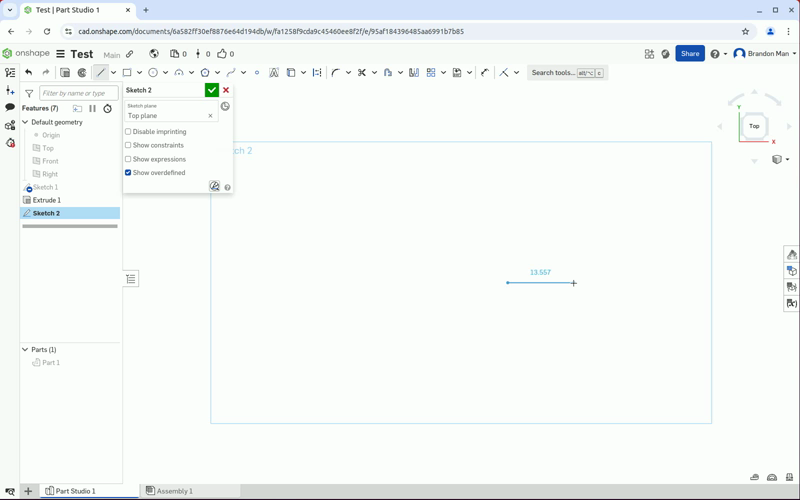
key_up(shift)
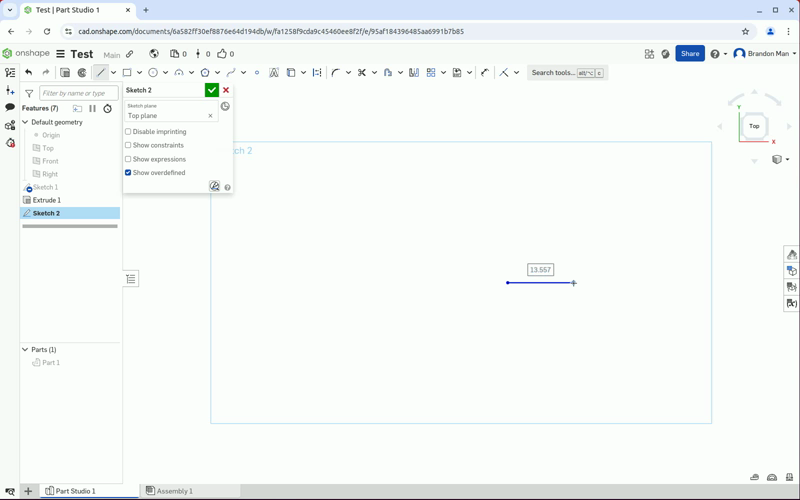
key_down(shift)
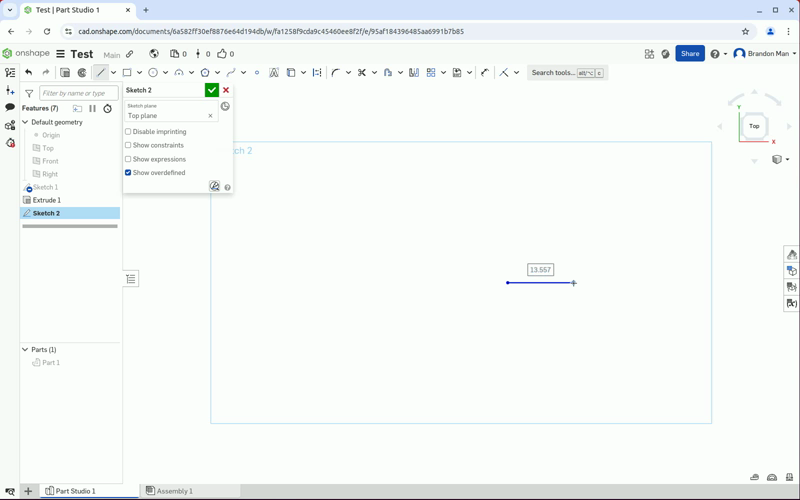
mouse_move(589, 282)
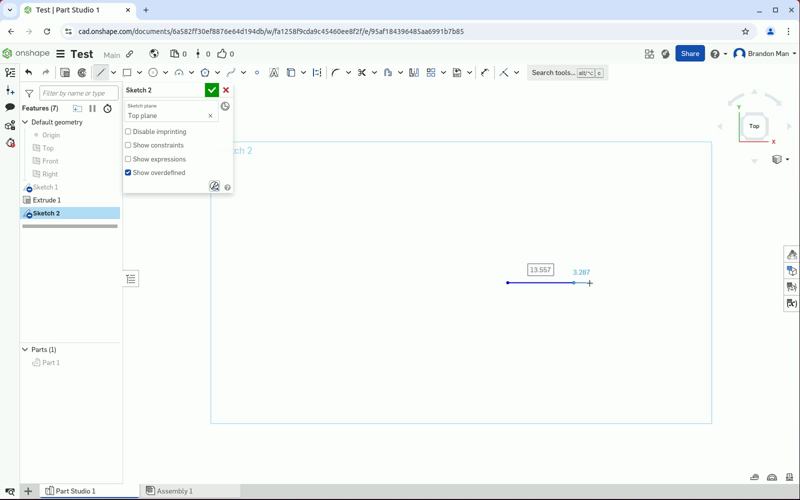
mouse_move(573, 273)
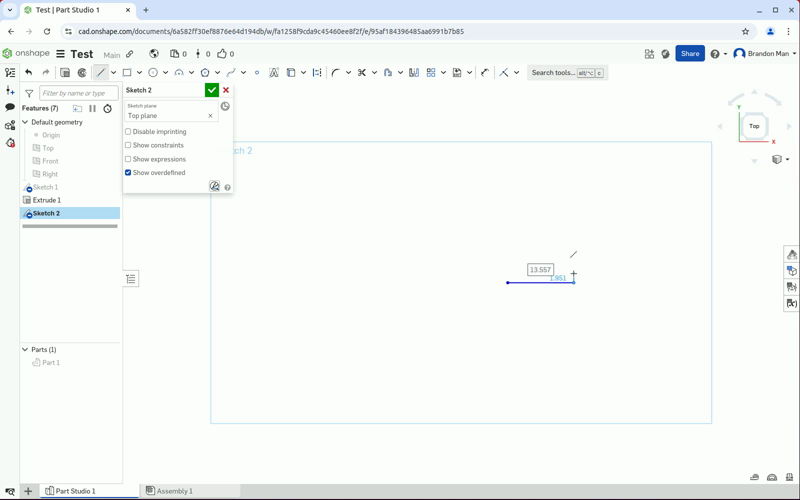
click(573, 273)
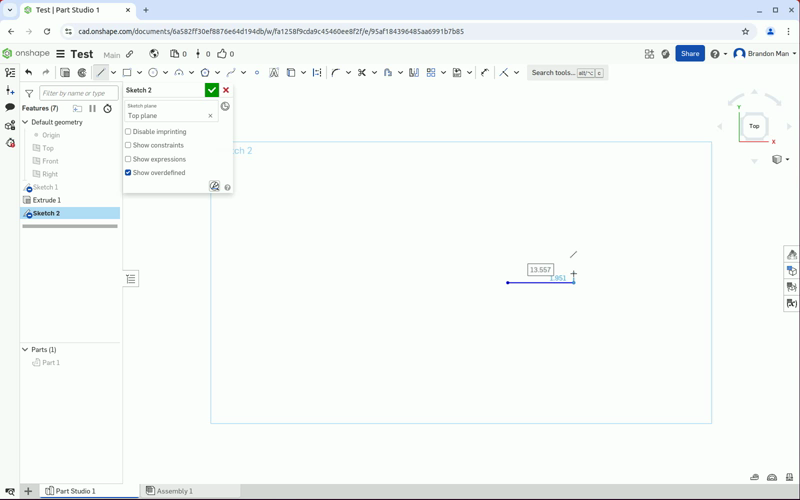
key_up(shift)
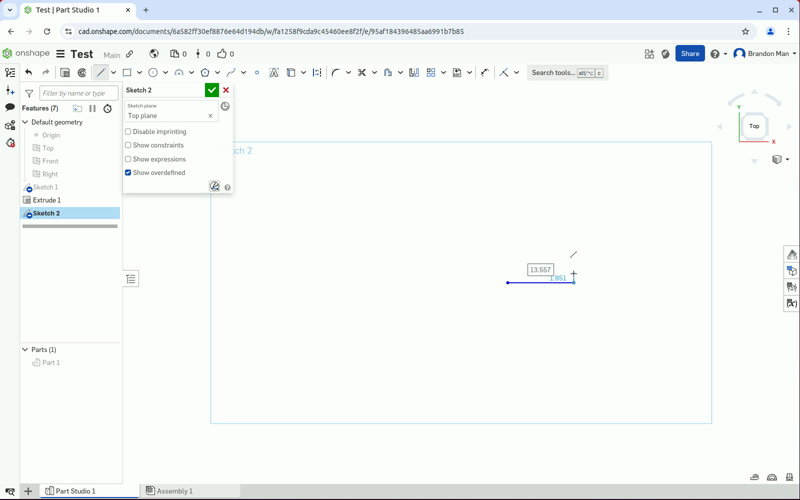
key_down(shift)
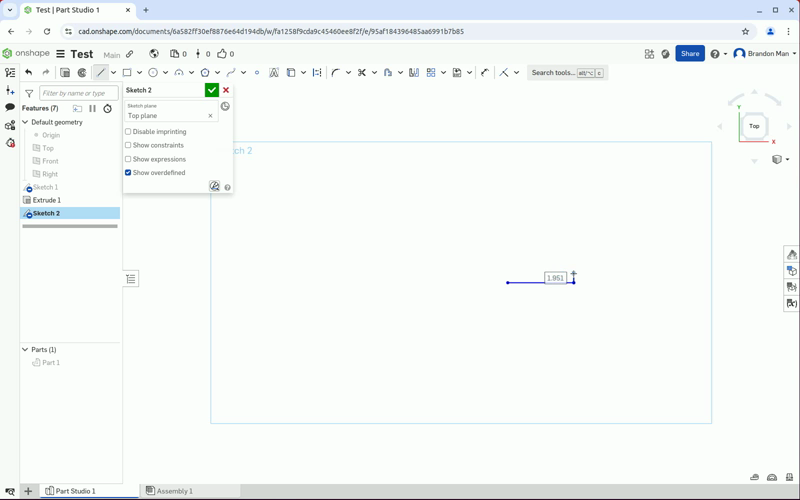
mouse_move(589, 273)
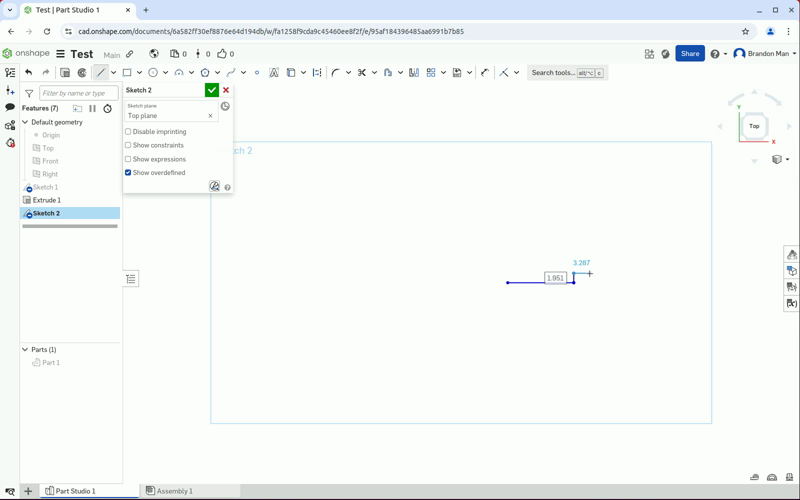
mouse_move(536, 273)
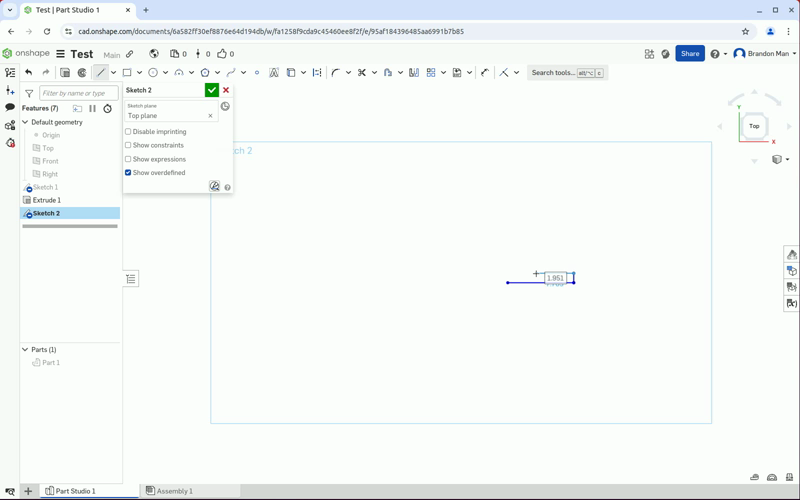
click(536, 273)
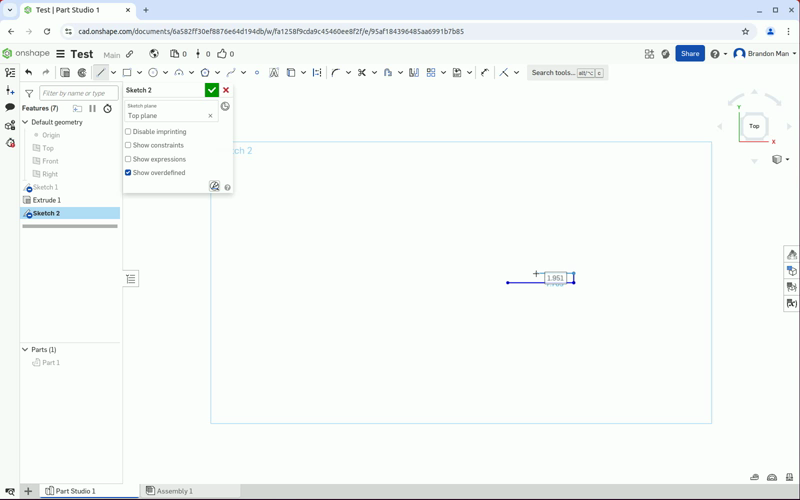
key_up(shift)
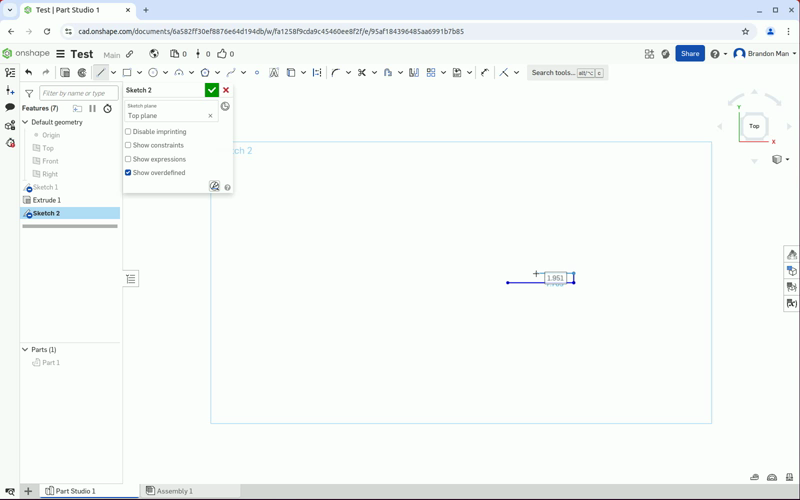
key_down(shift)
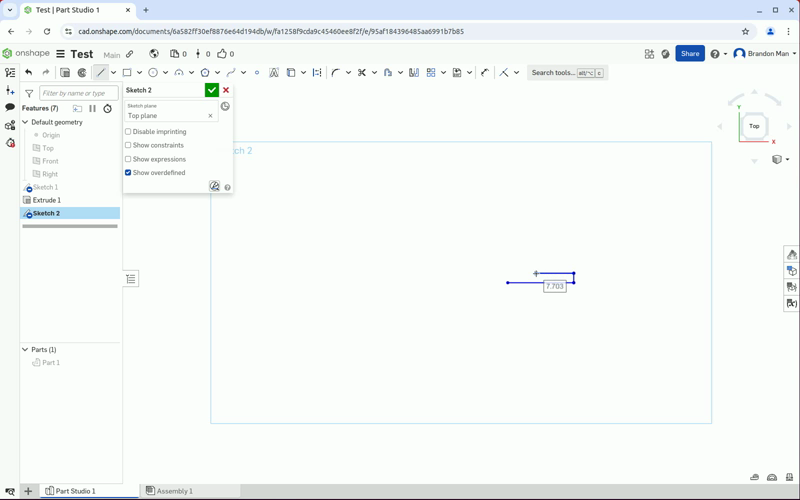
mouse_move(566, 273)
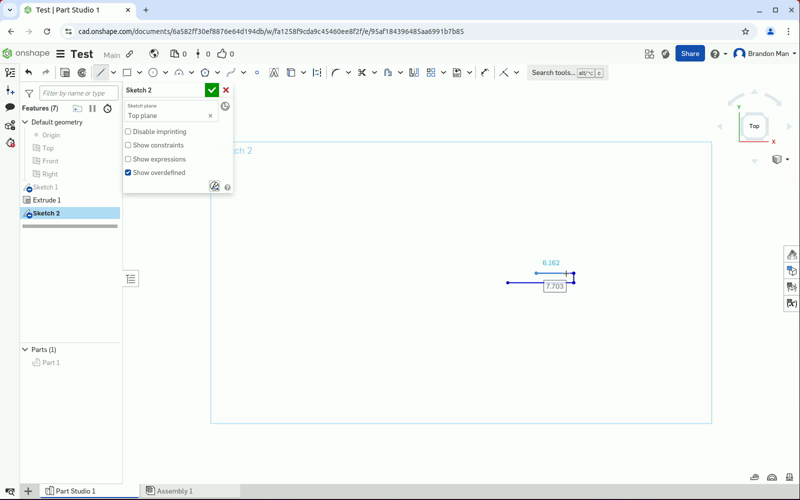
mouse_move(536, 235)
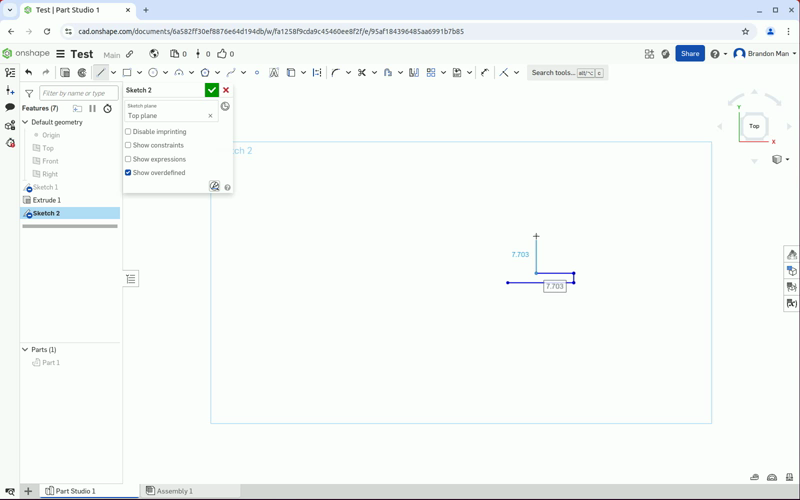
click(536, 235)
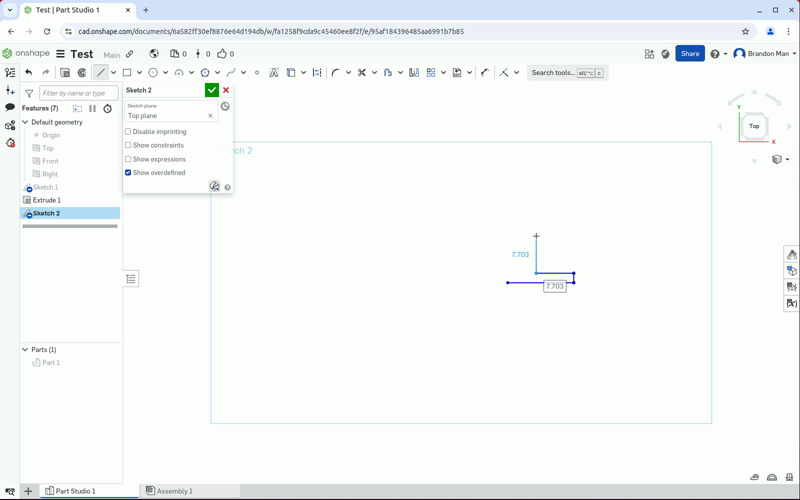
key_up(shift)
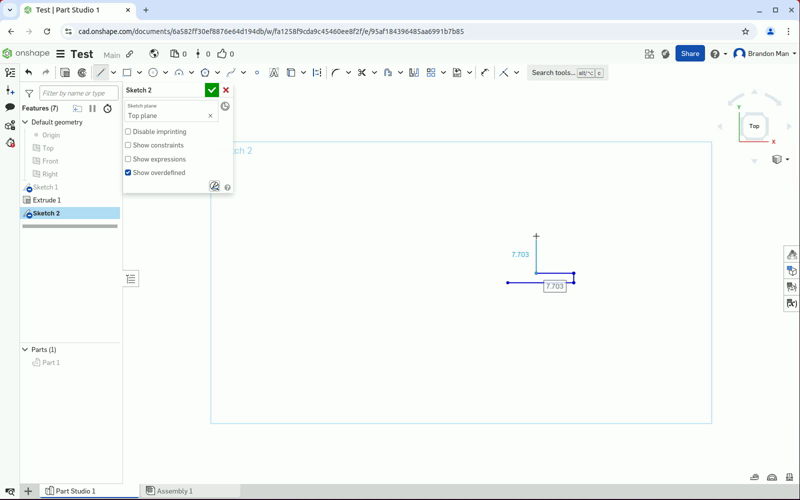
key_down(shift)
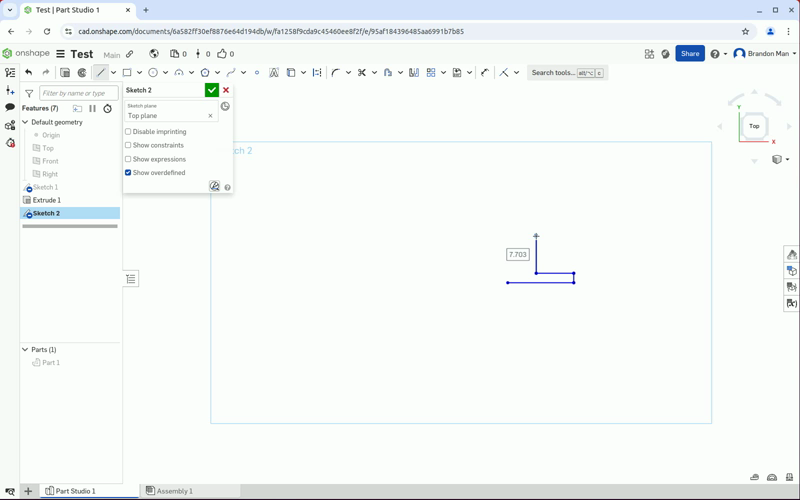
mouse_move(566, 235)
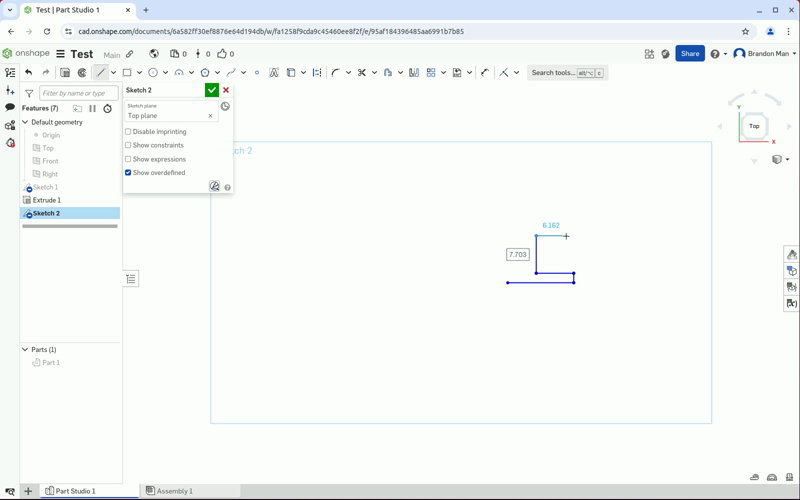
mouse_move(573, 235)
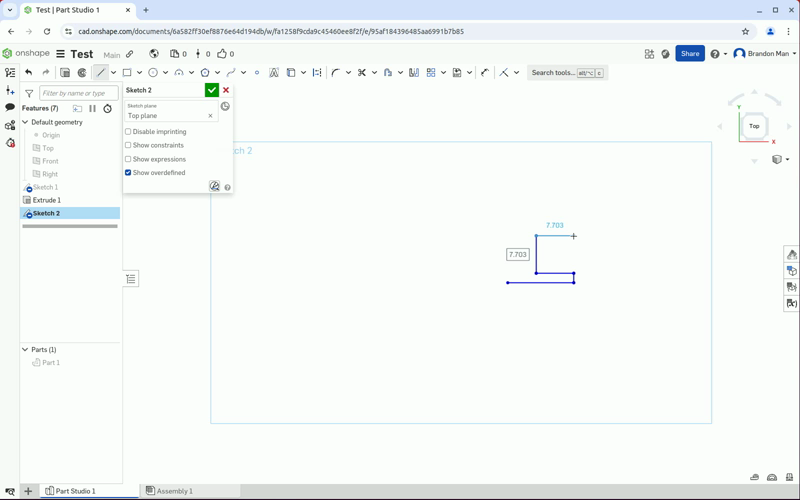
click(573, 235)
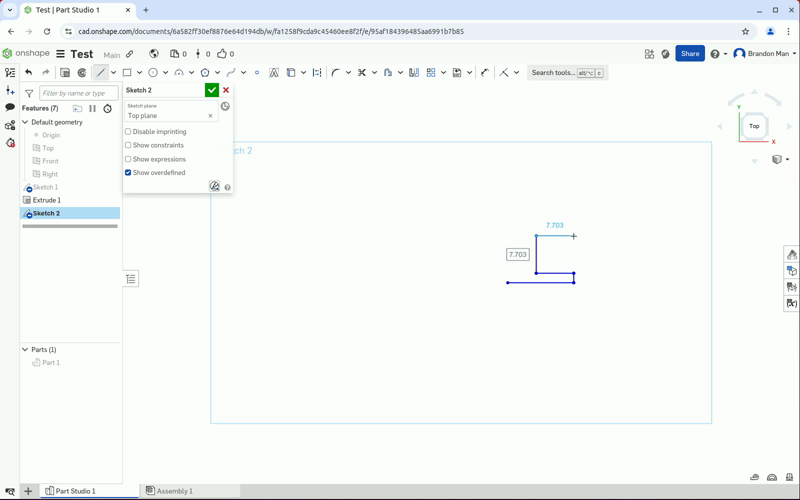
key_up(shift)
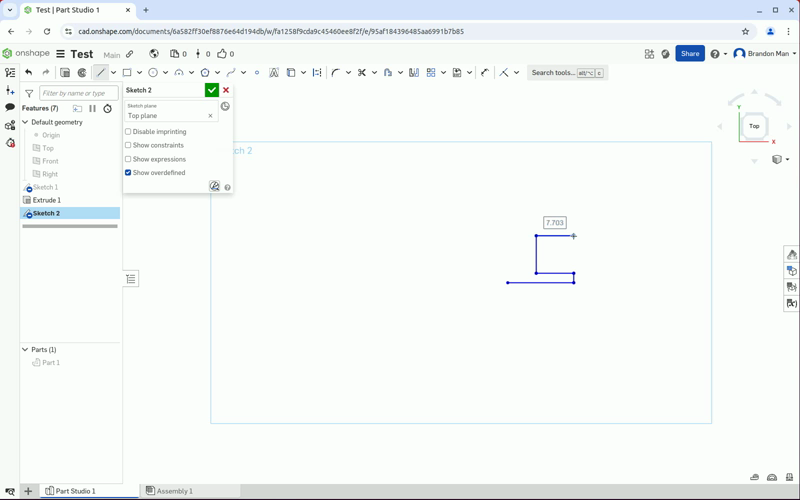
key_down(shift)
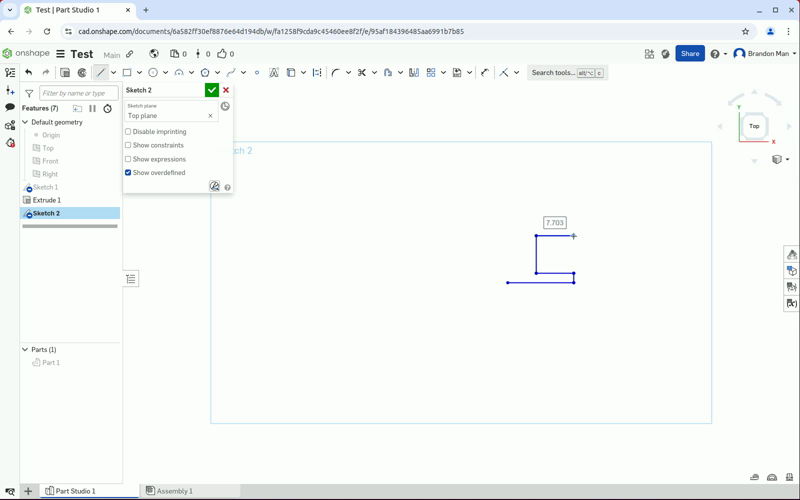
mouse_move(589, 235)
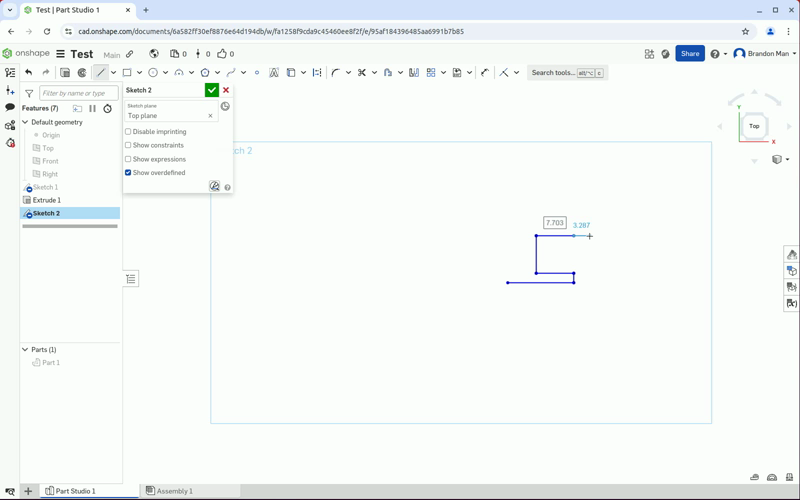
mouse_move(573, 226)
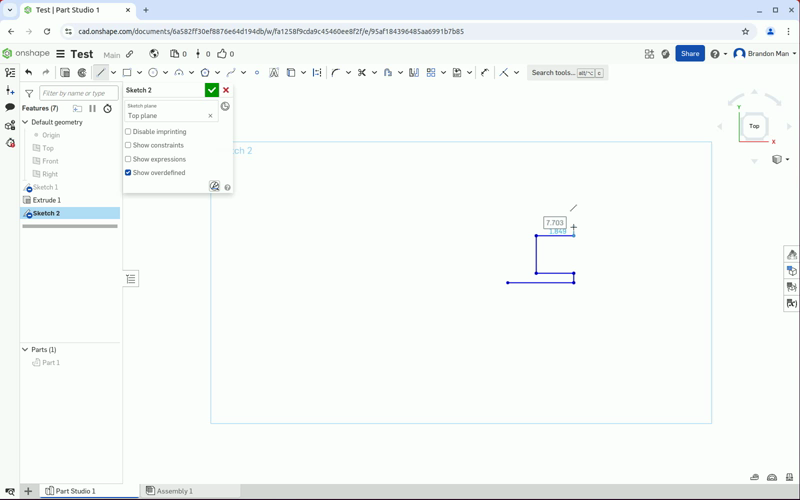
click(573, 226)
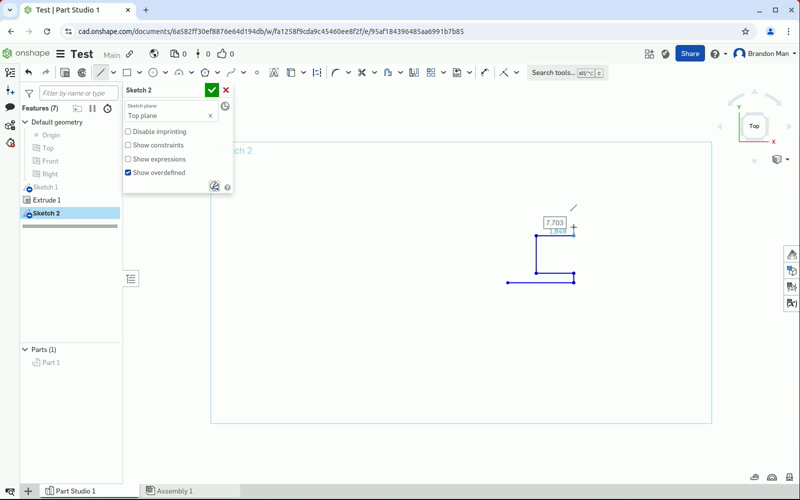
key_up(shift)
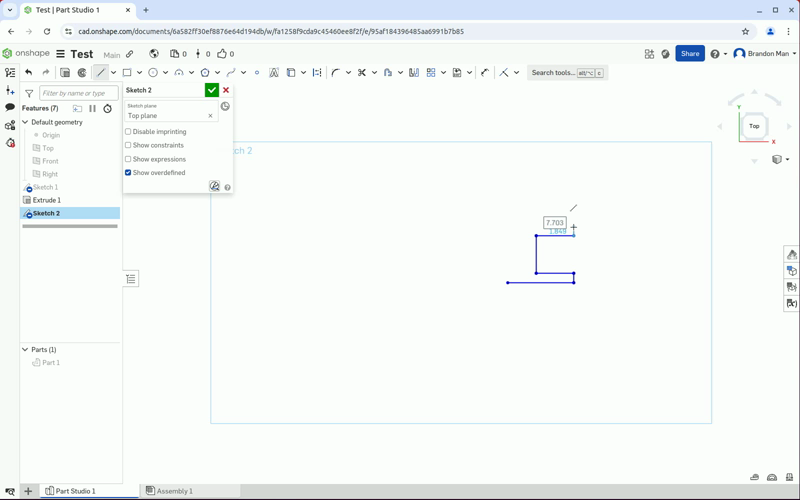
key_down(shift)
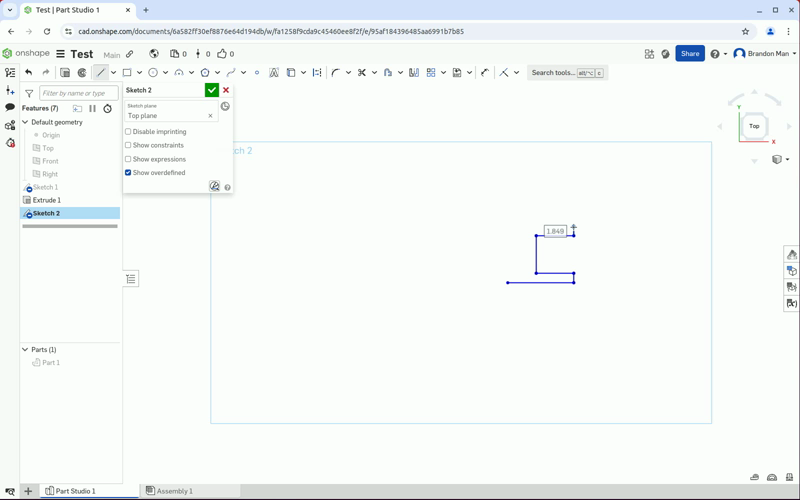
mouse_move(507, 226)
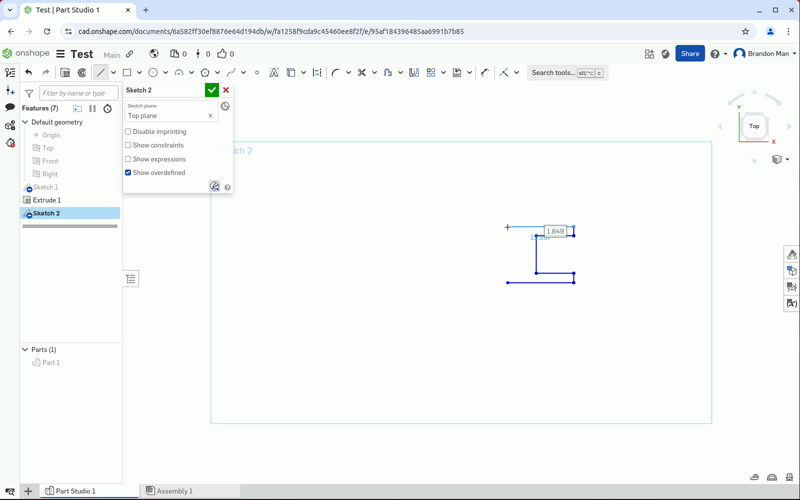
click(507, 226)
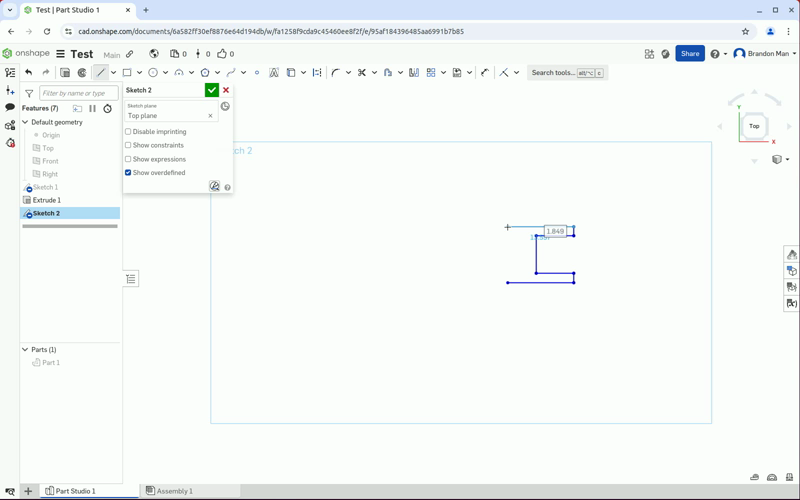
key_up(shift)
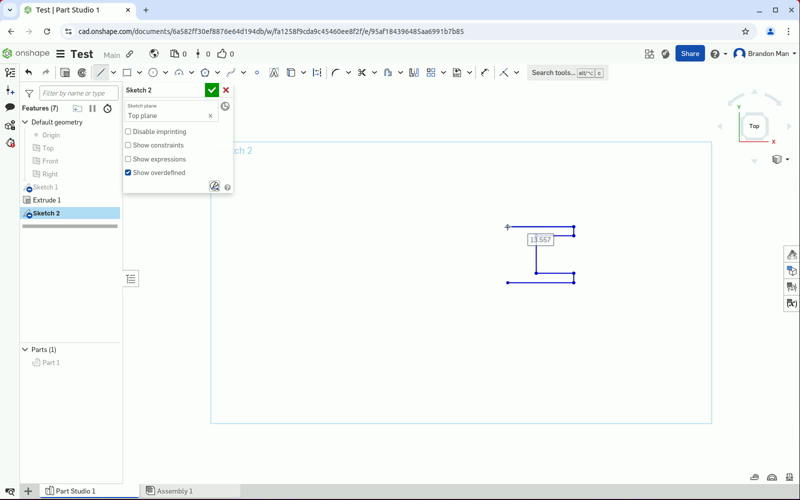
mouse_move(537, 226)
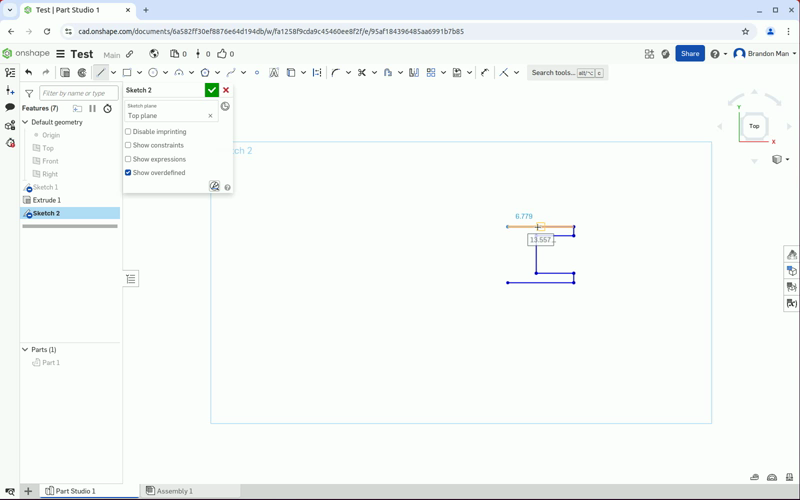
key_down(shift)
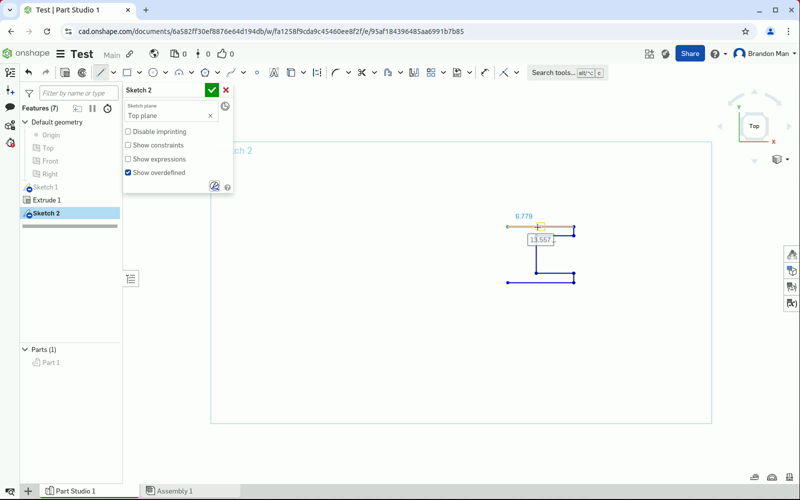
mouse_move(507, 282)
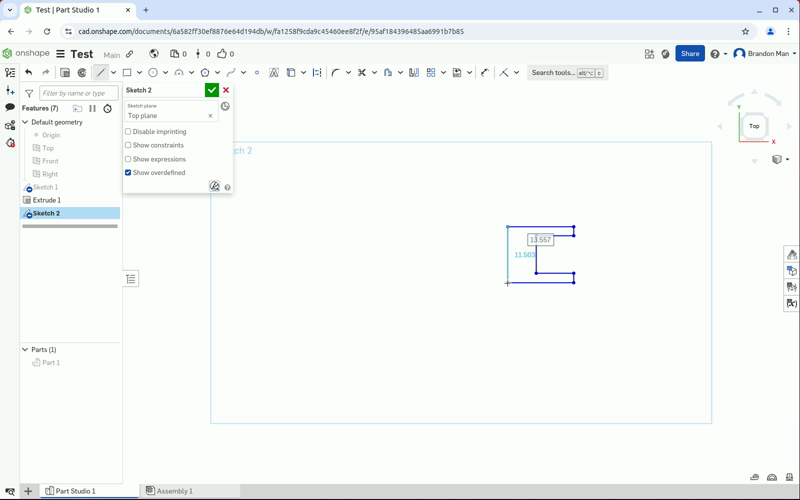
key_up(shift)
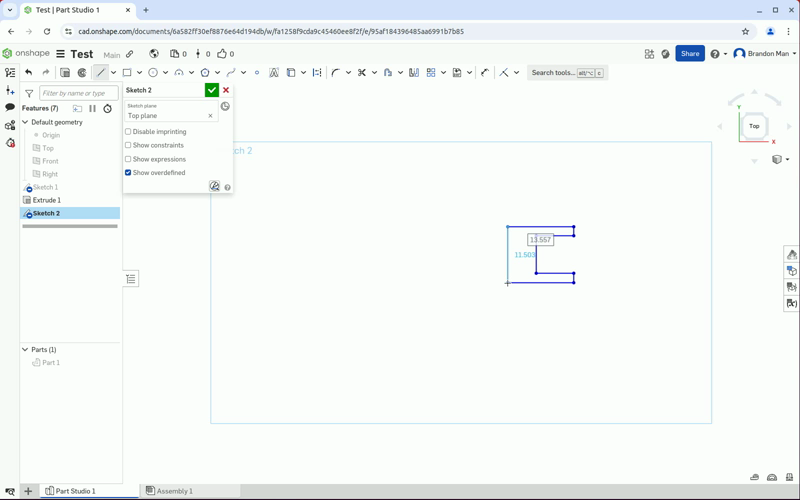
click(507, 282)
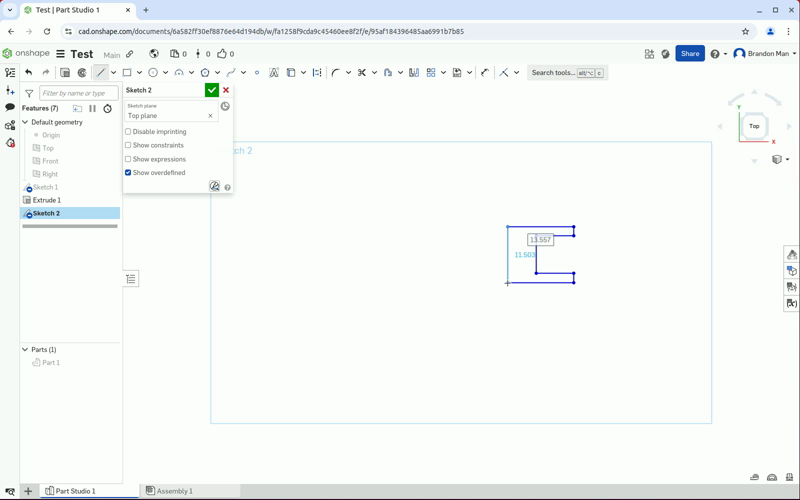
key(esc)
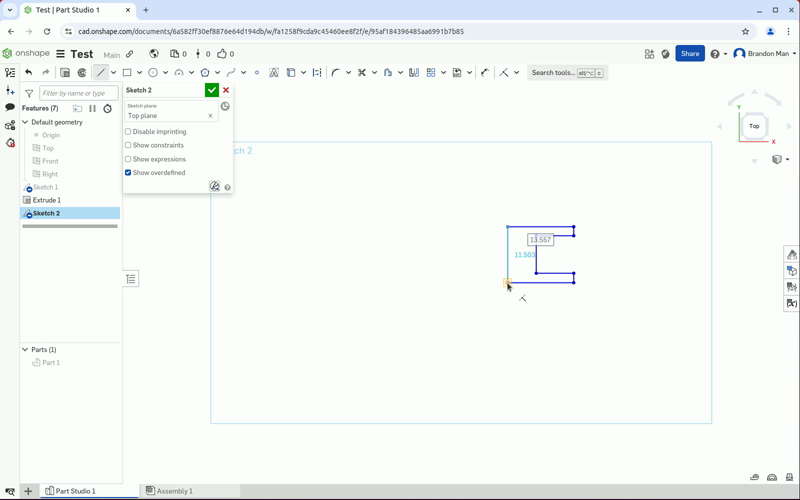
mouse_move(548, 281)
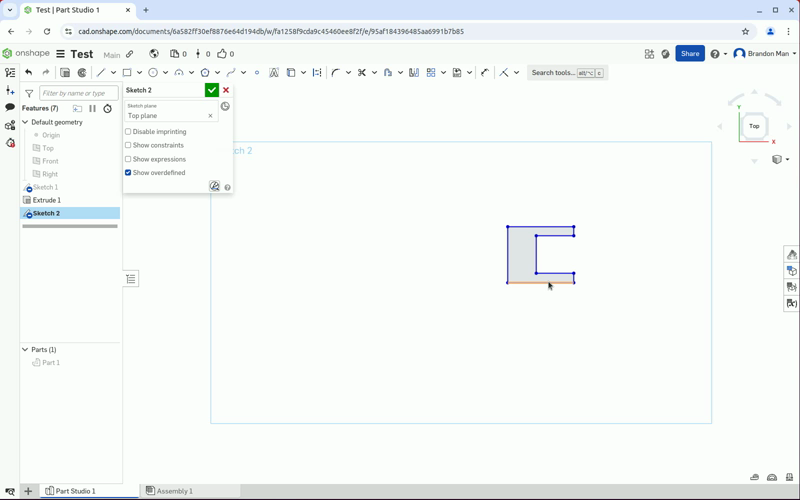
click(548, 281)
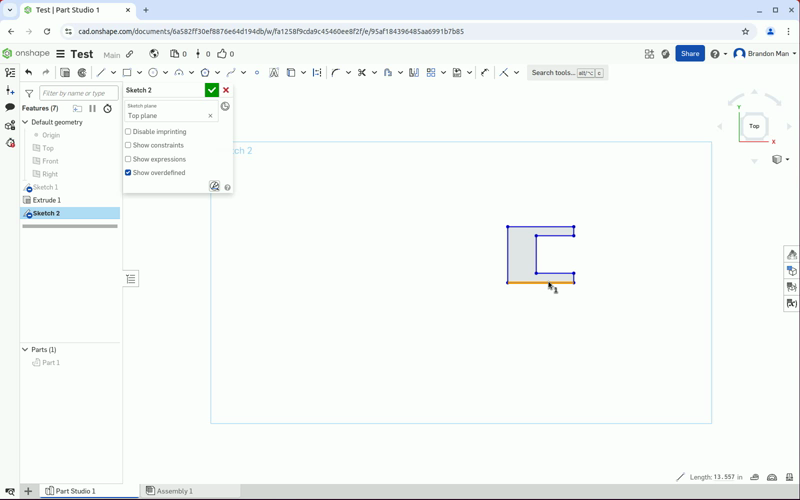
mouse_move(73, 352)
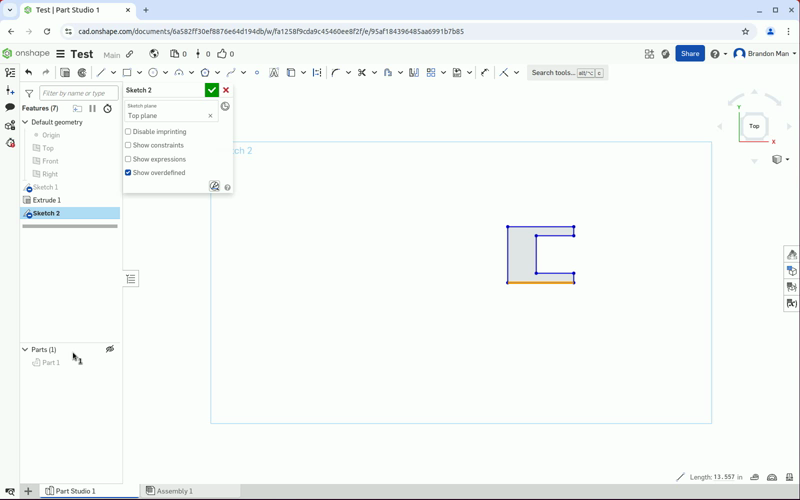
key(shift+y)
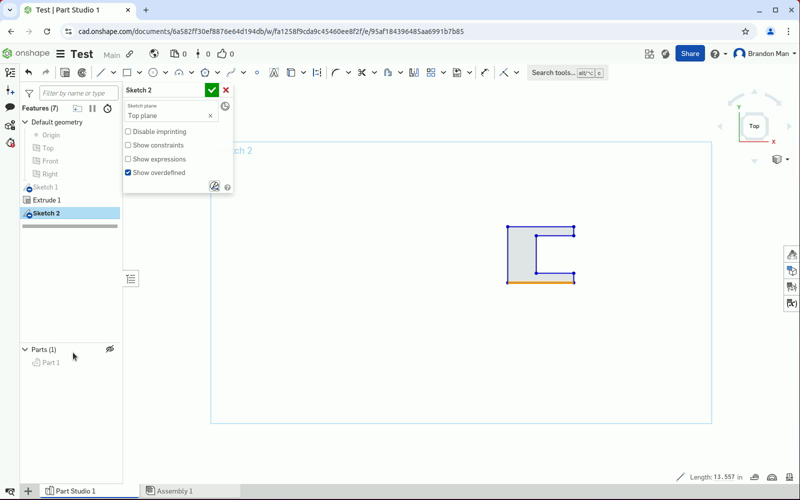
key(shift+e)
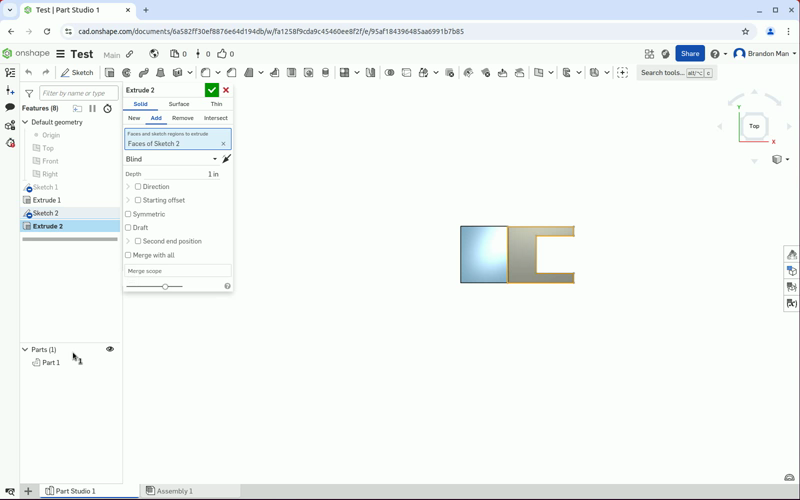
mouse_move(143, 106)
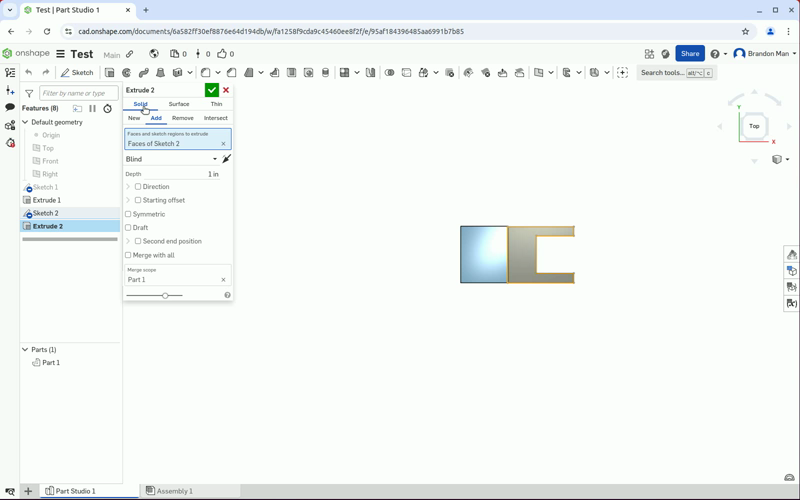
click(143, 106)
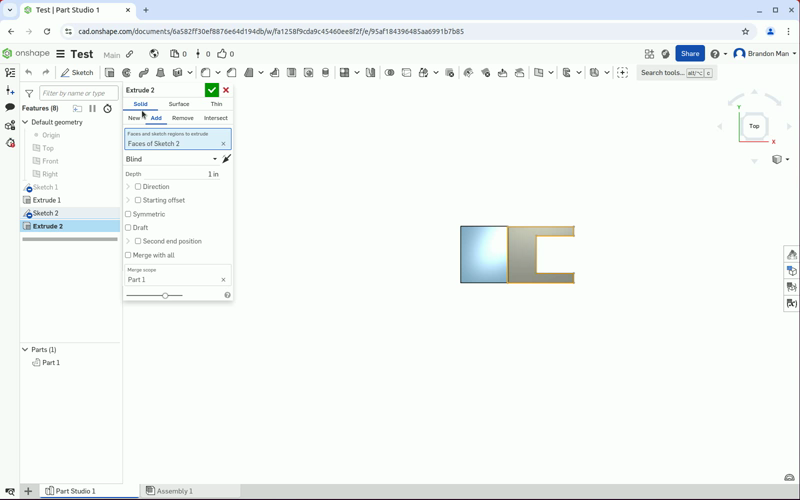
mouse_move(137, 120)
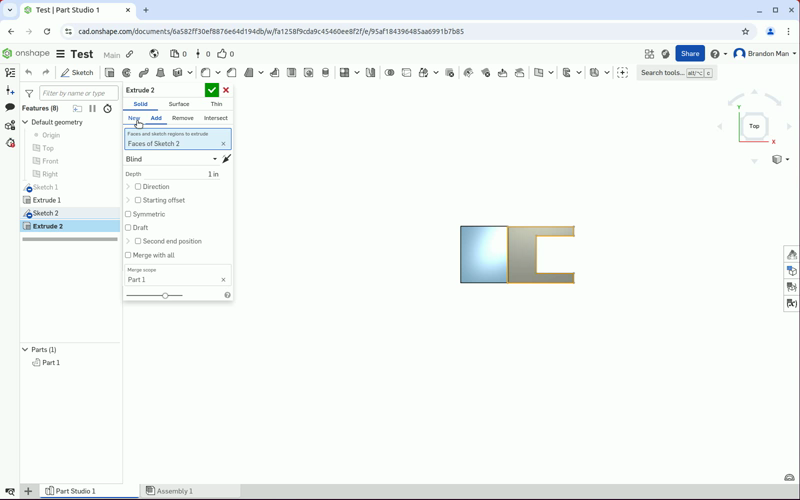
click(137, 120)
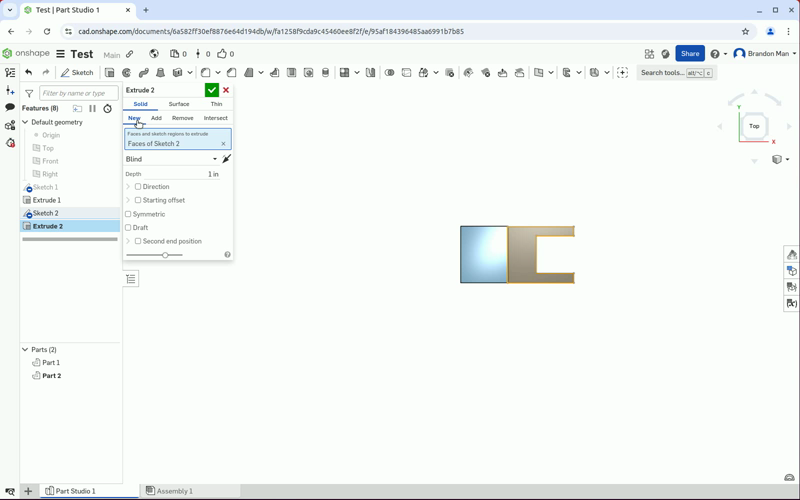
key(tab, 4)
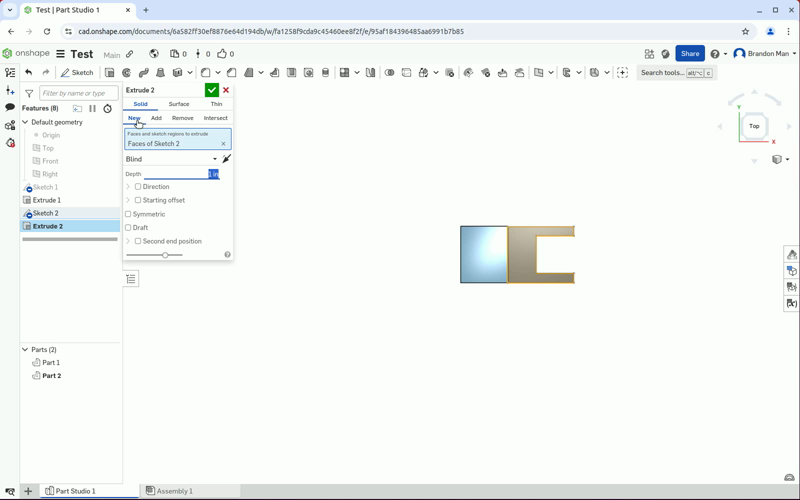
text(15.405)
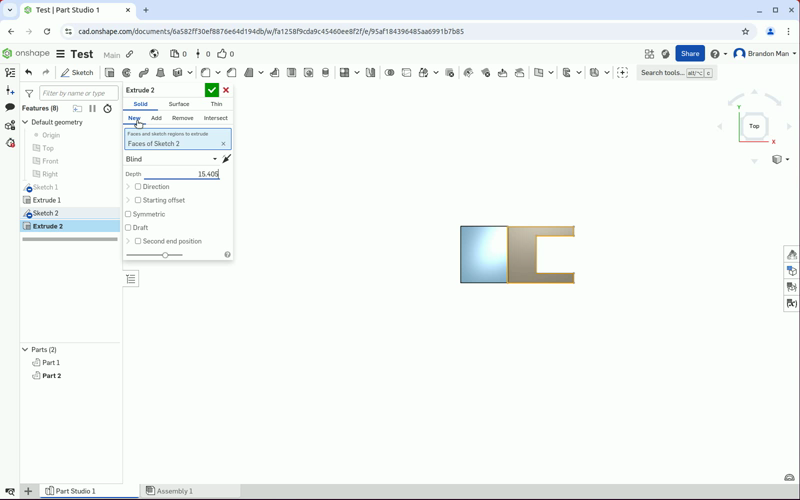
key(enter)
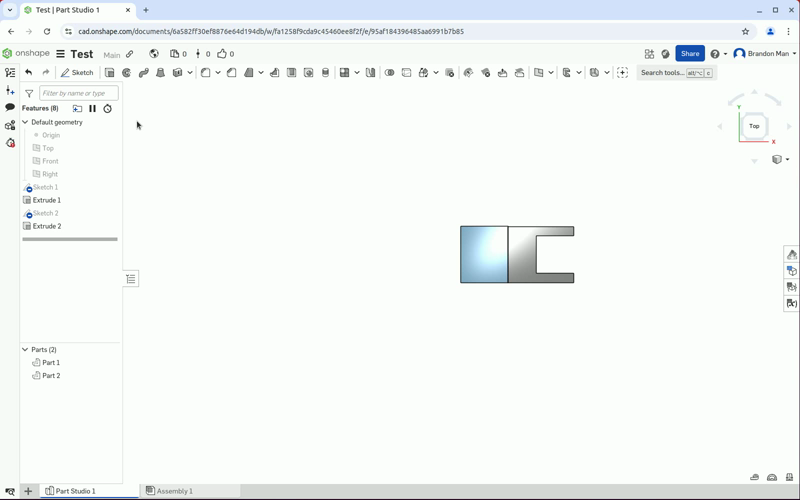
key(shift+h)
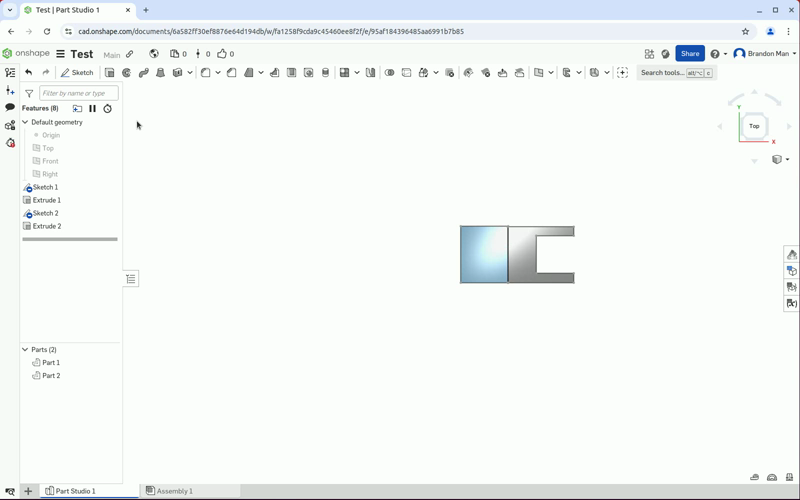
key(shift+h)
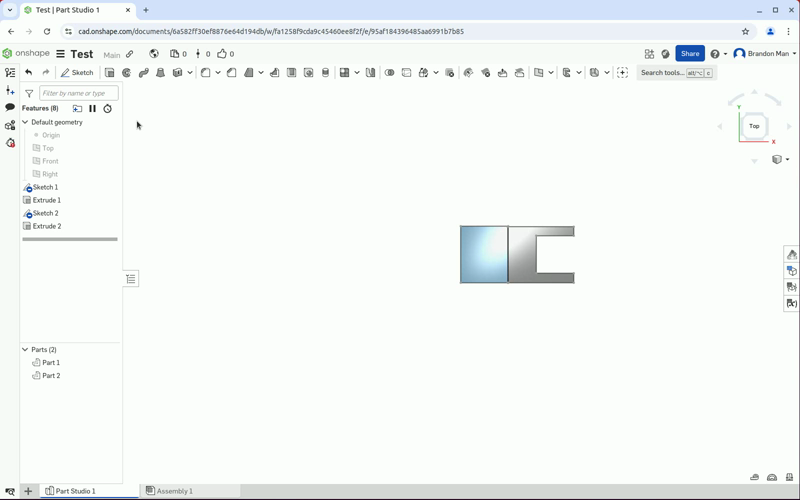
key(shift+7)
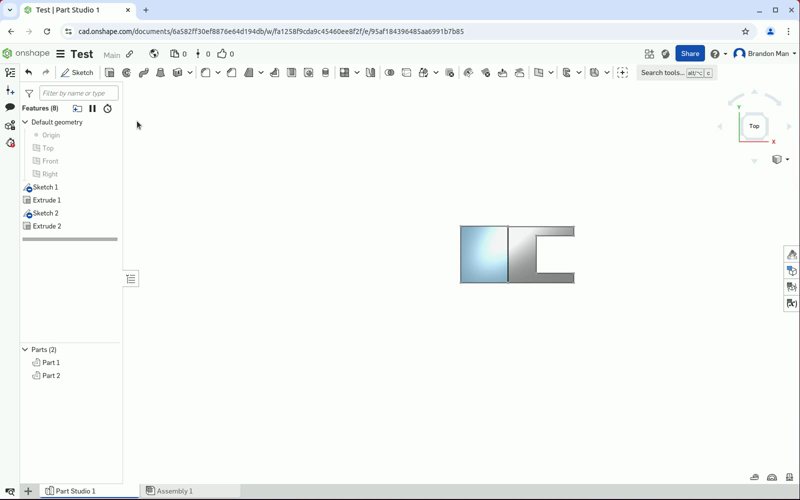
key(up, 3)
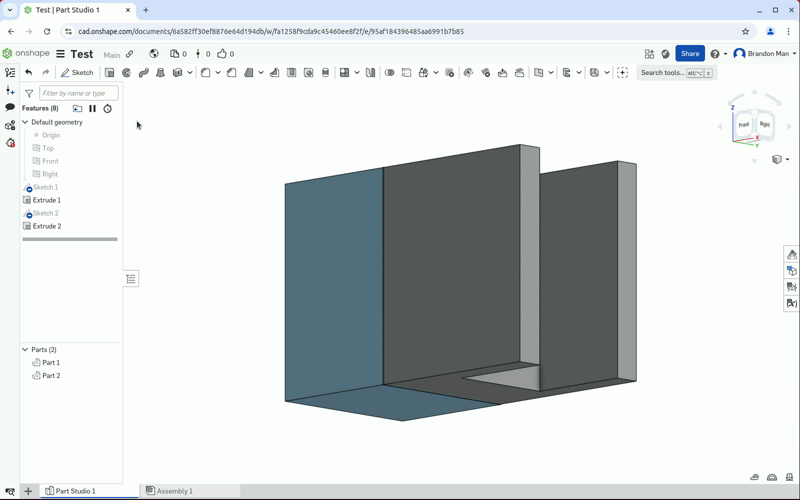
key(left, 3)
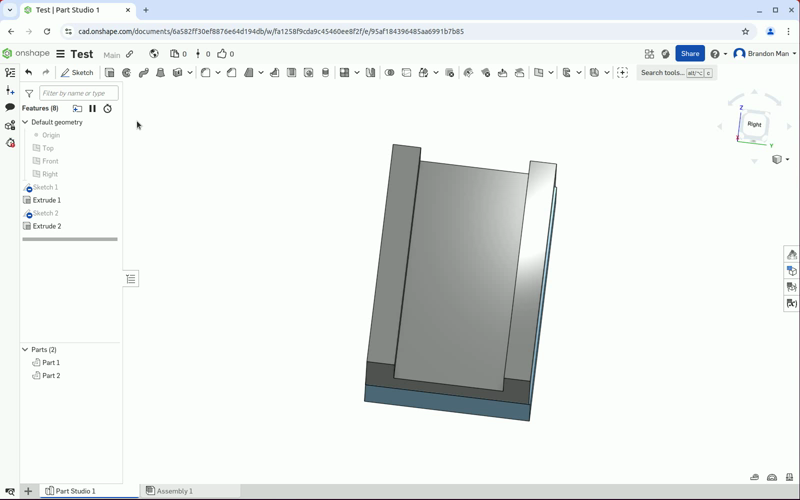
key(right, 3)
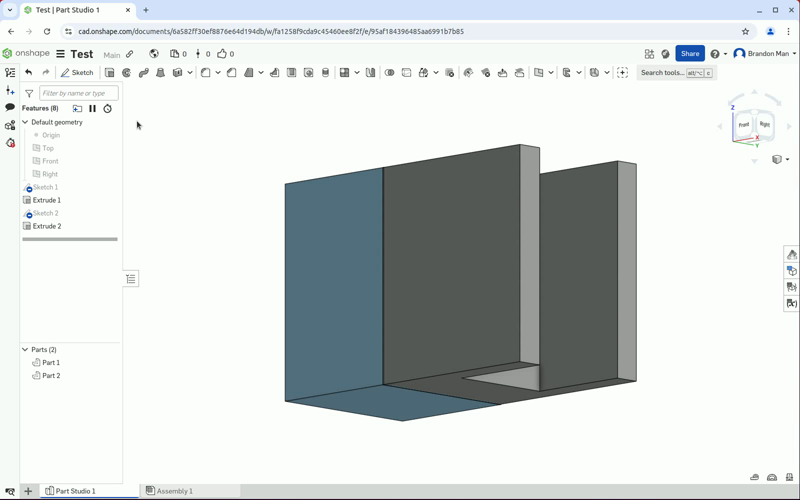
key(down, 3)
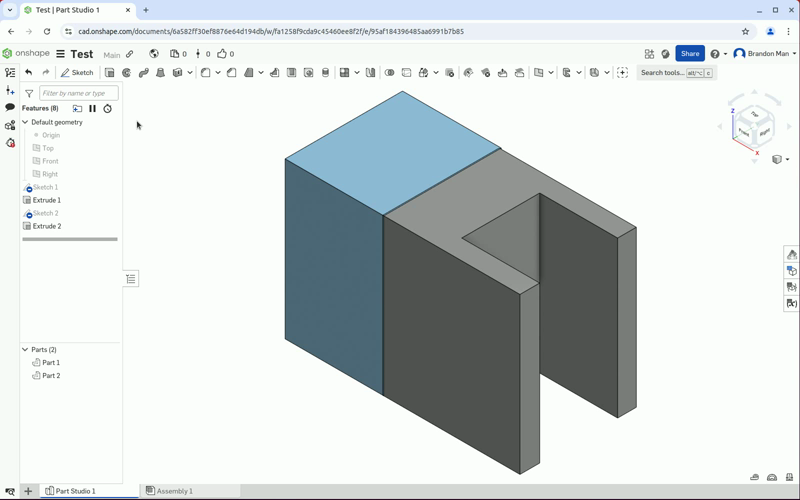
mouse_move(73, 189)
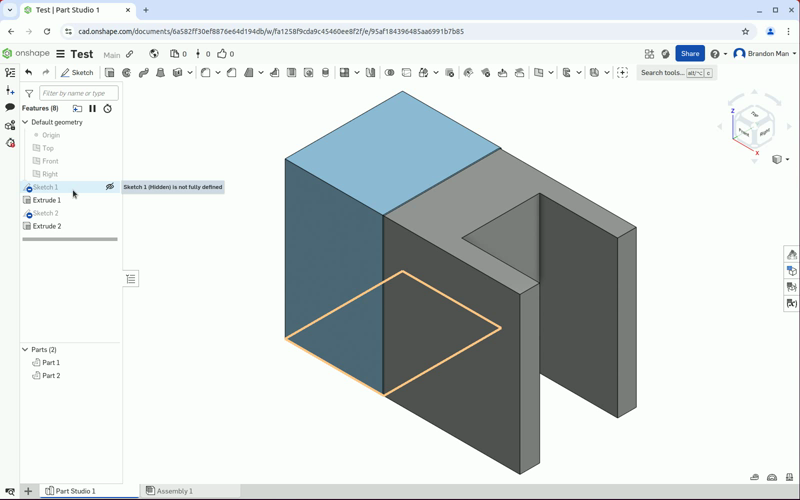
click(73, 189)